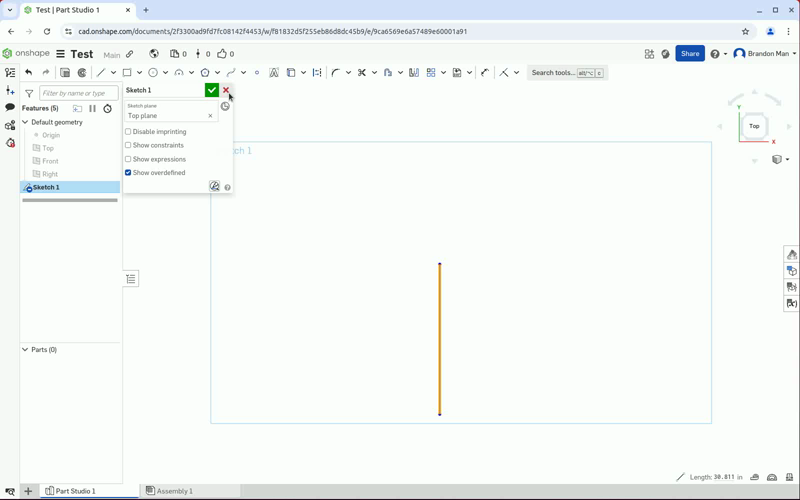
key(shift+h)
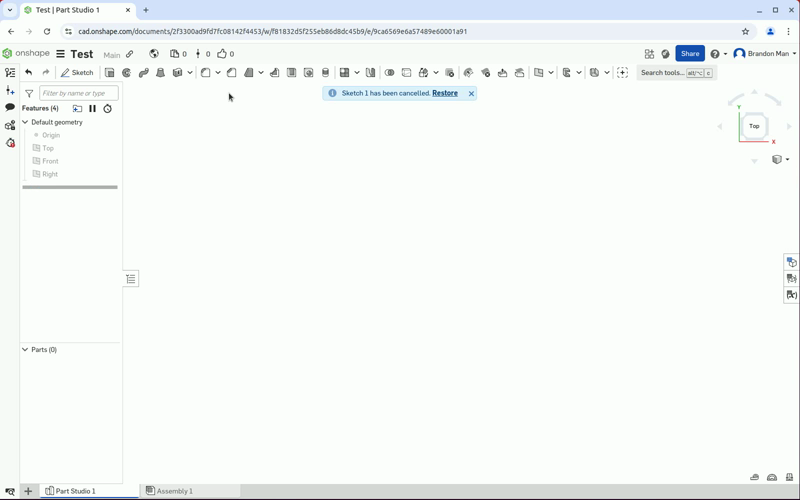
mouse_move(73, 352)
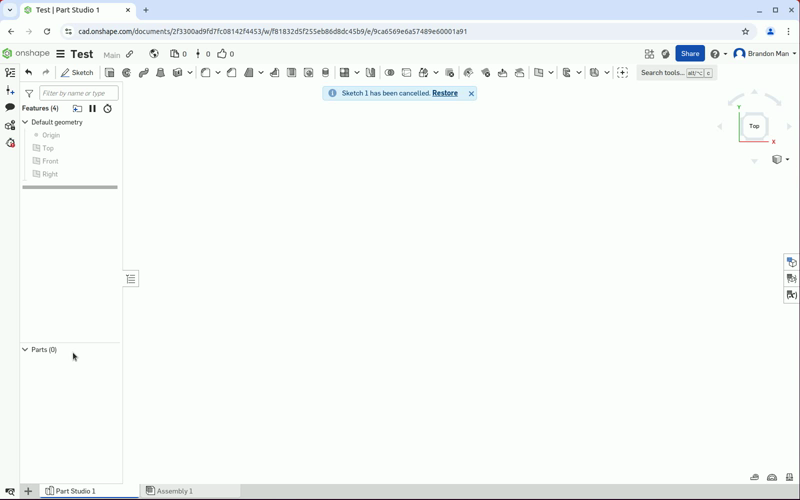
key(y)
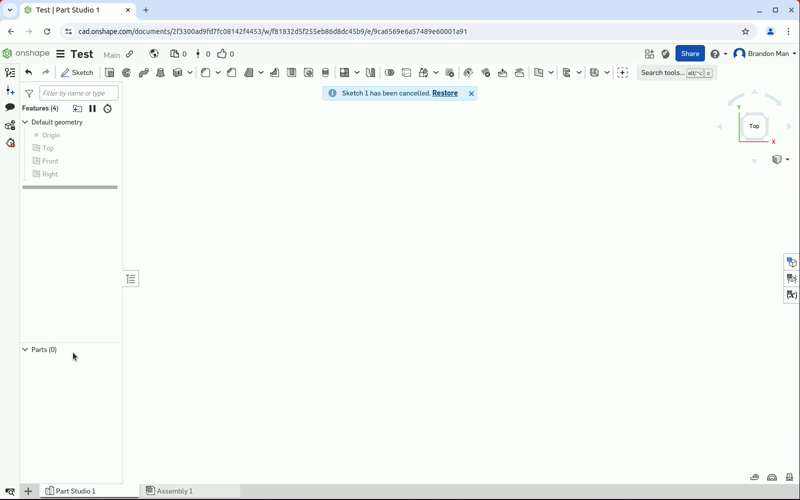
key(shift+p)
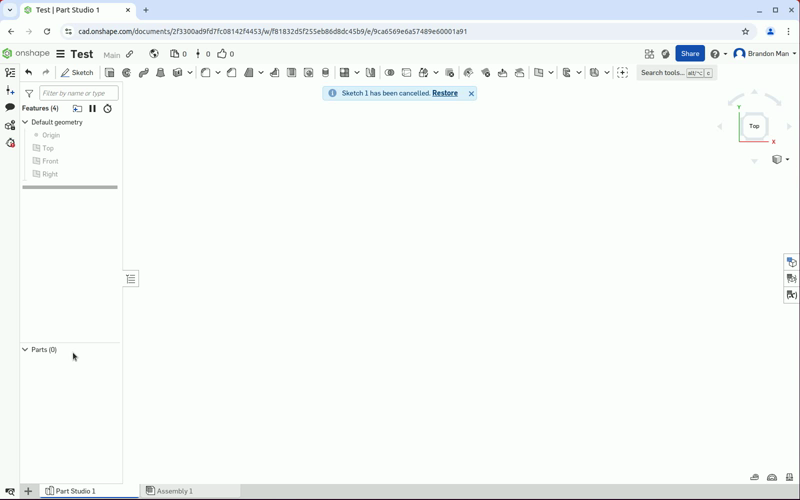
key(space)
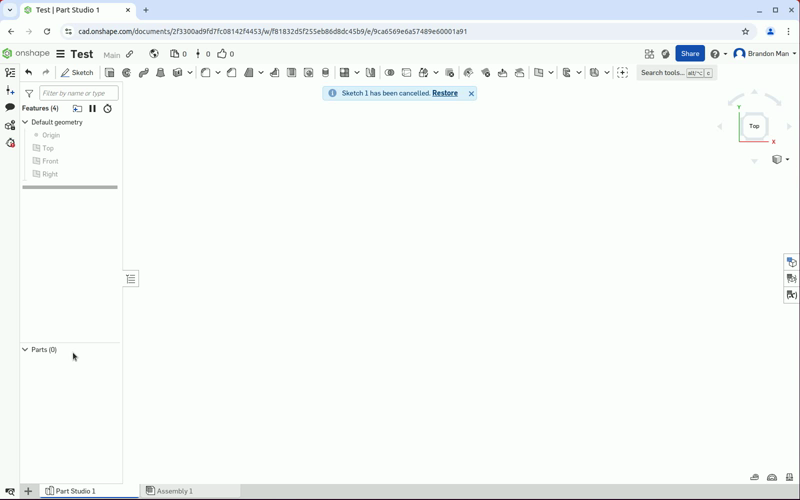
key_down(shift)
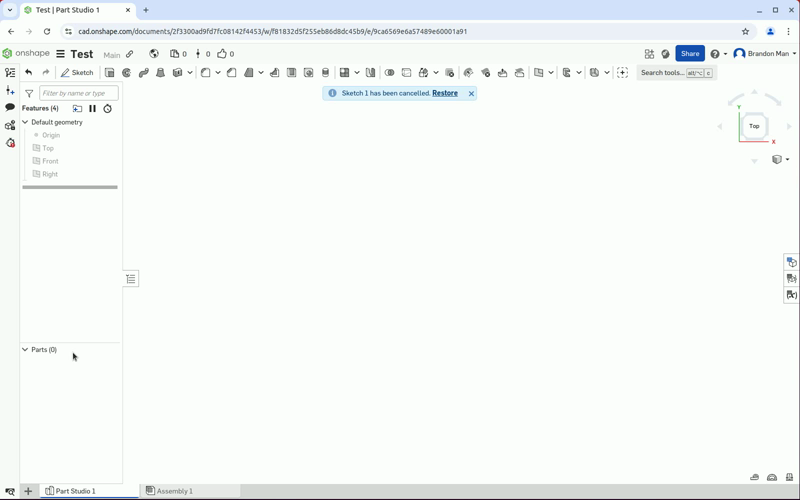
key(up)
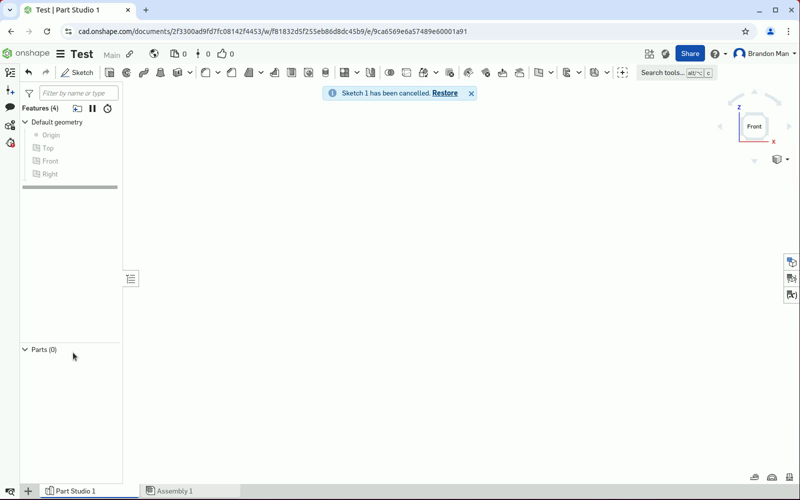
key_up(shift)
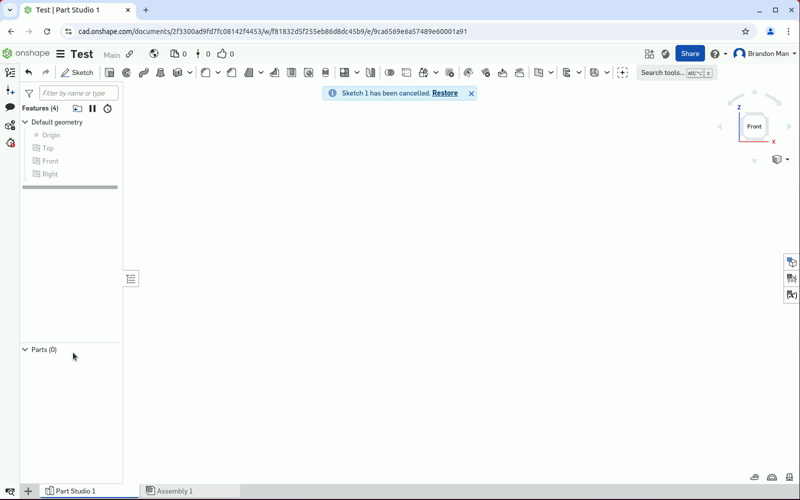
mouse_move(73, 352)
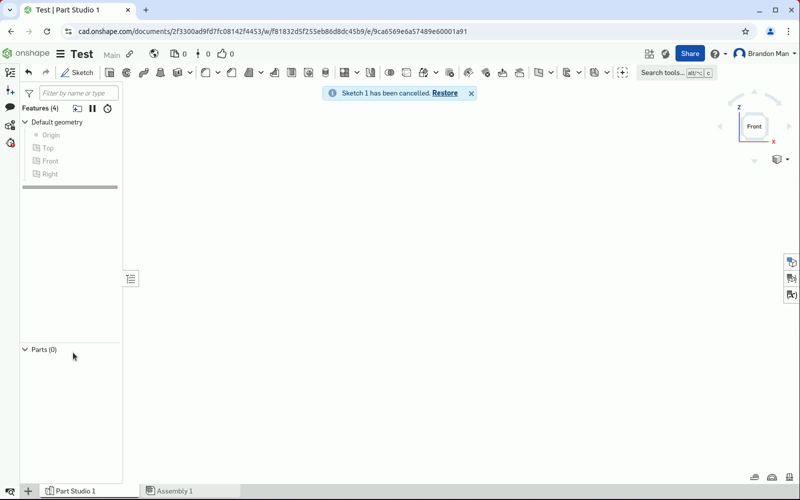
key(shift+y)
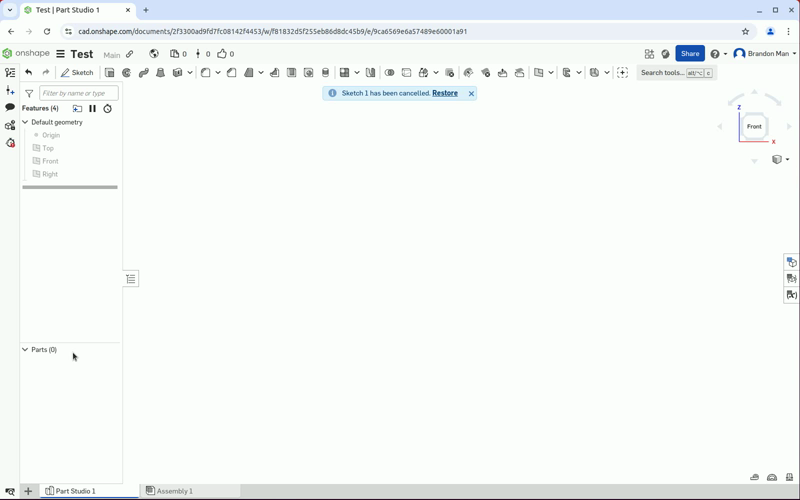
key(shift+s)
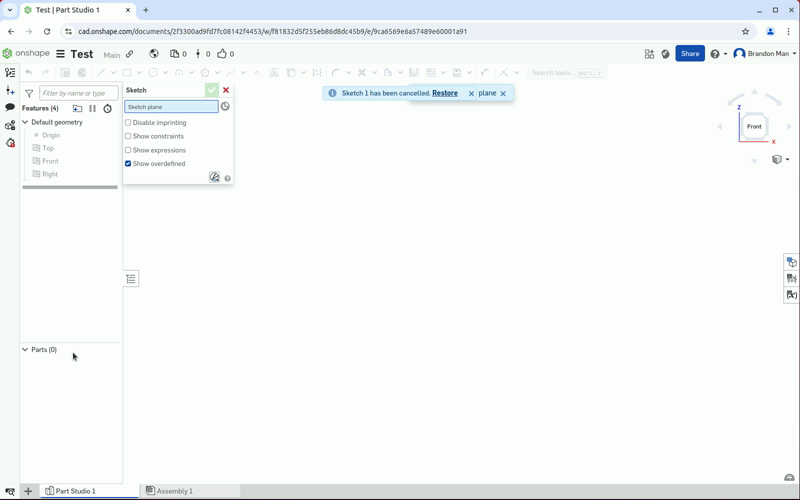
mouse_move(73, 163)
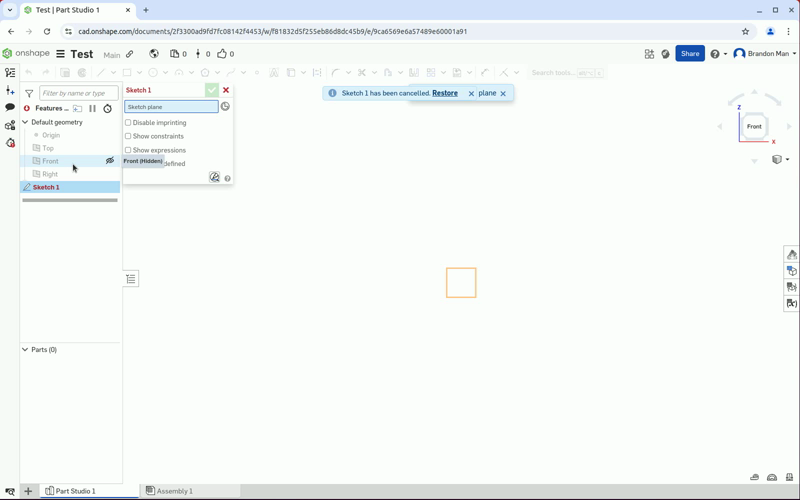
click(73, 163)
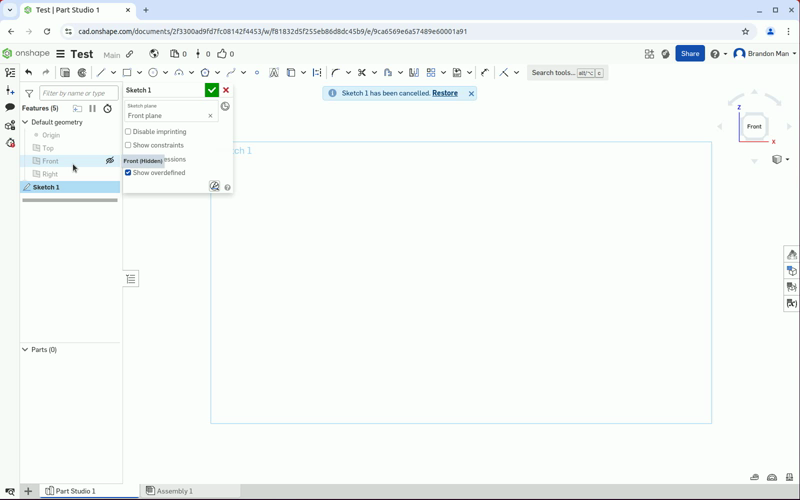
mouse_move(73, 352)
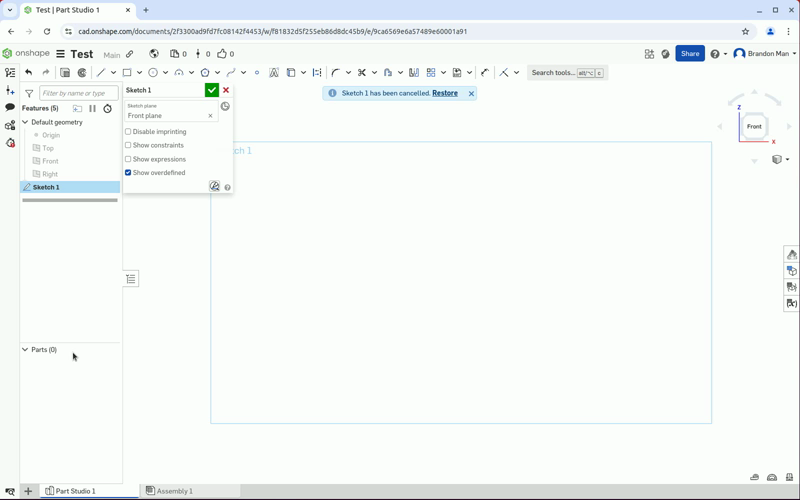
key(y)
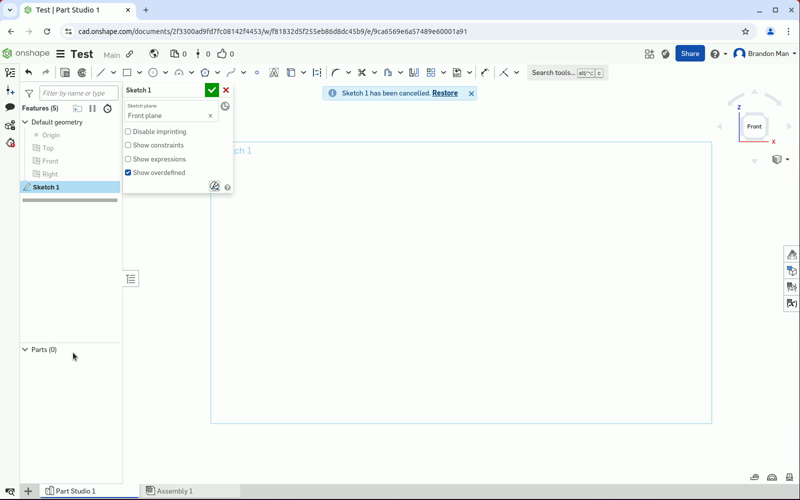
key(l)
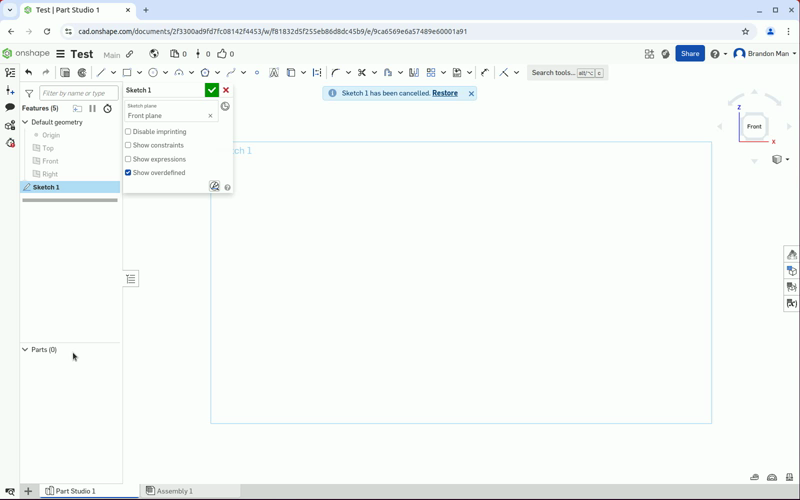
key_down(shift)
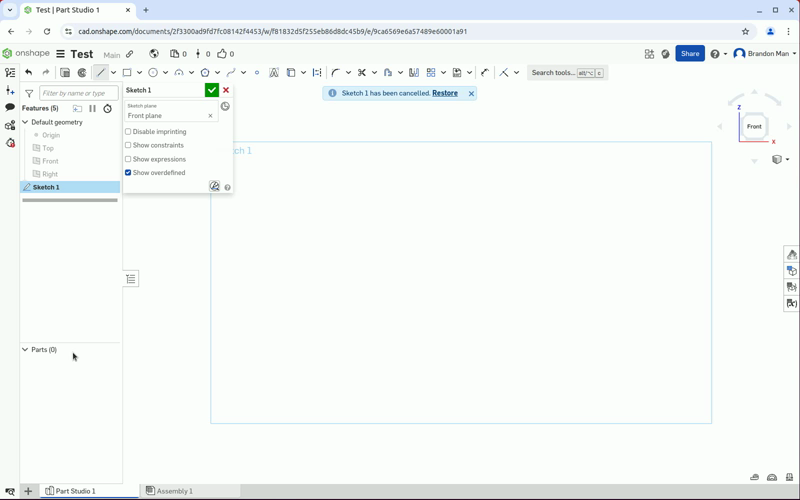
mouse_move(460, 309)
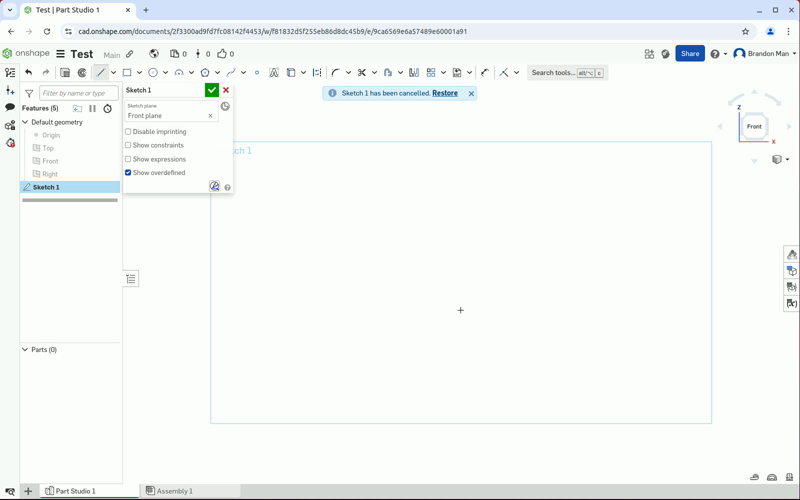
click(460, 309)
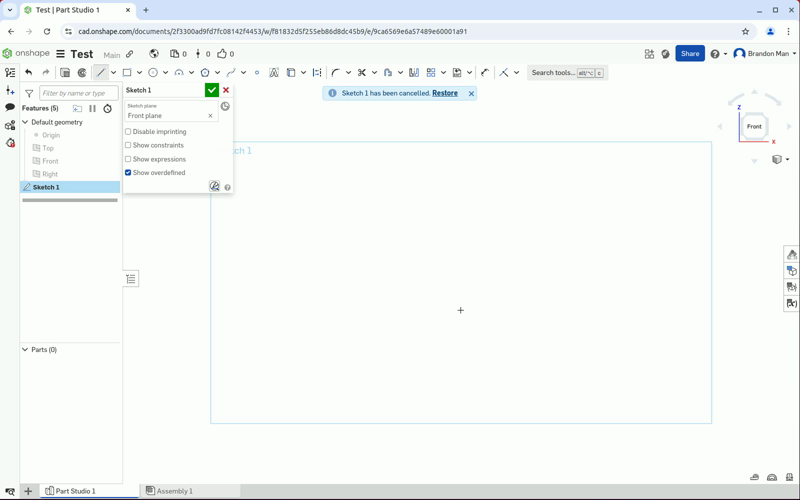
key_up(shift)
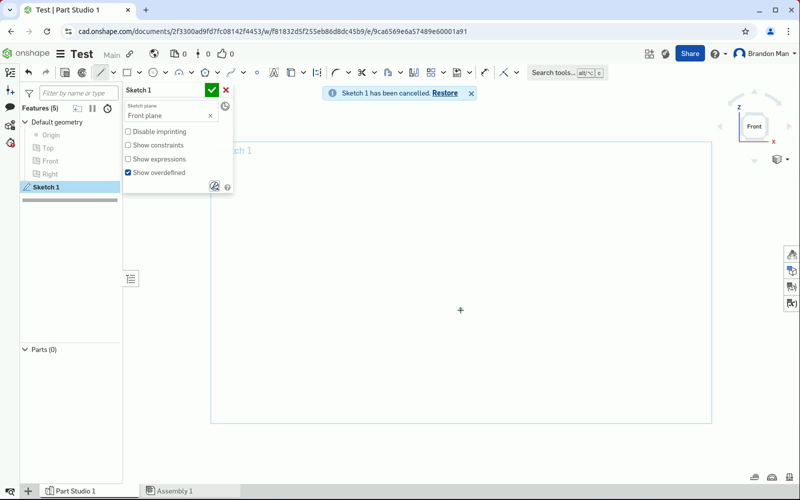
key_down(shift)
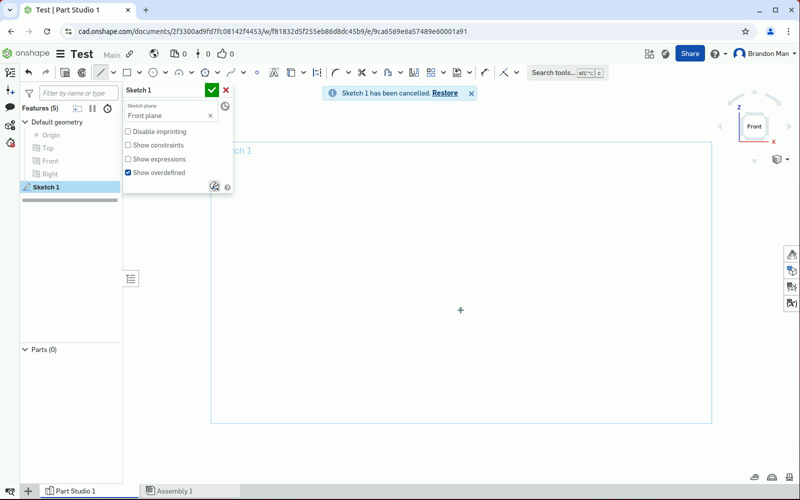
mouse_move(490, 309)
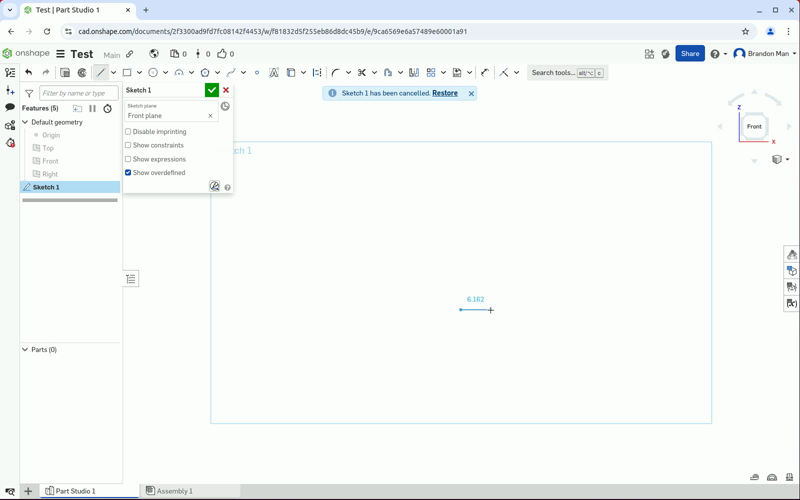
mouse_move(471, 307)
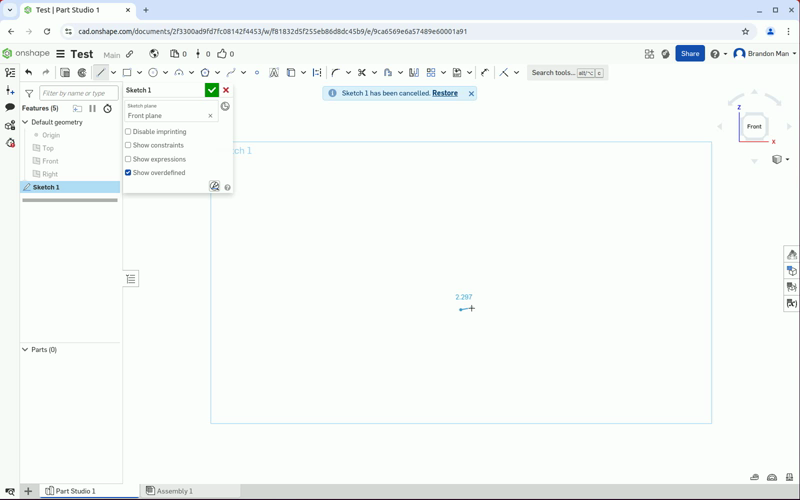
click(471, 307)
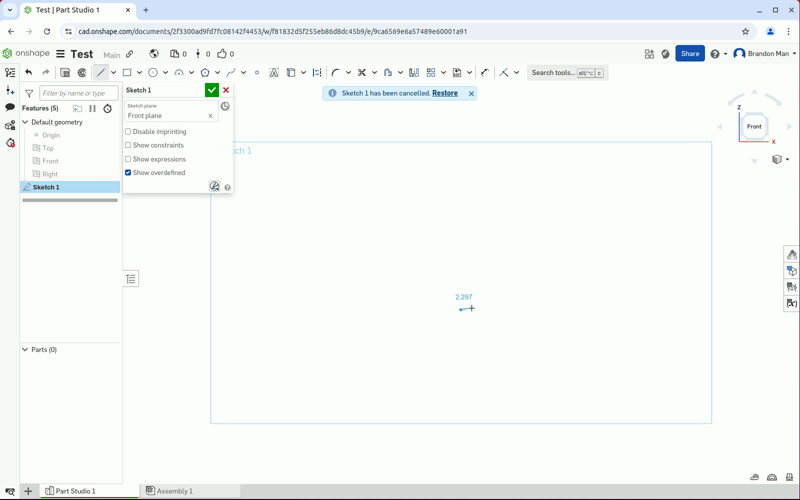
key_up(shift)
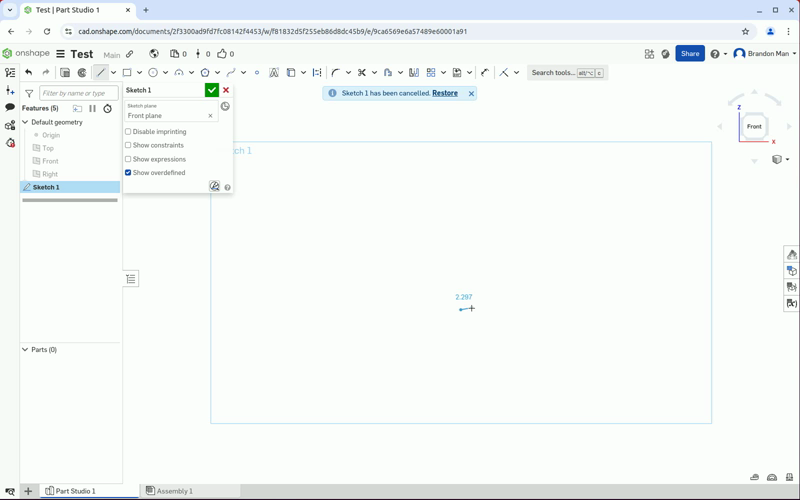
key_down(shift)
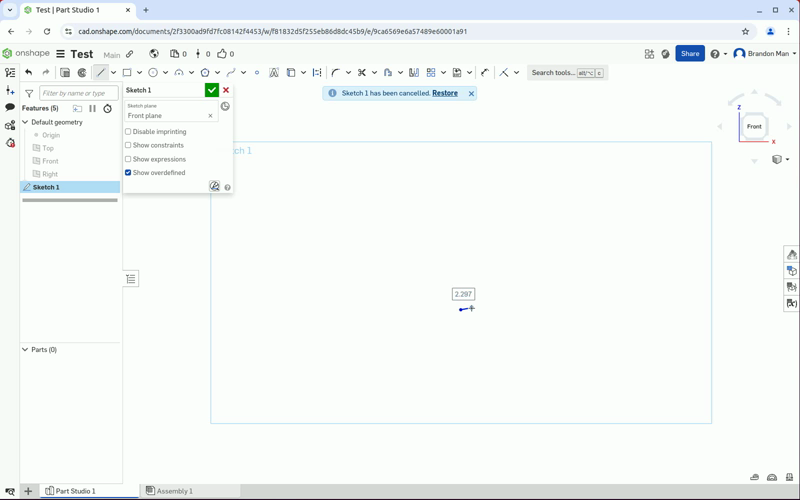
mouse_move(567, 289)
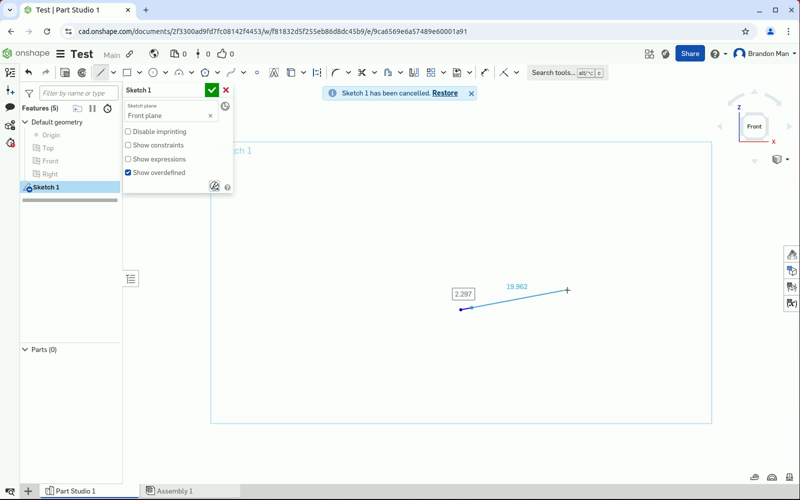
click(567, 289)
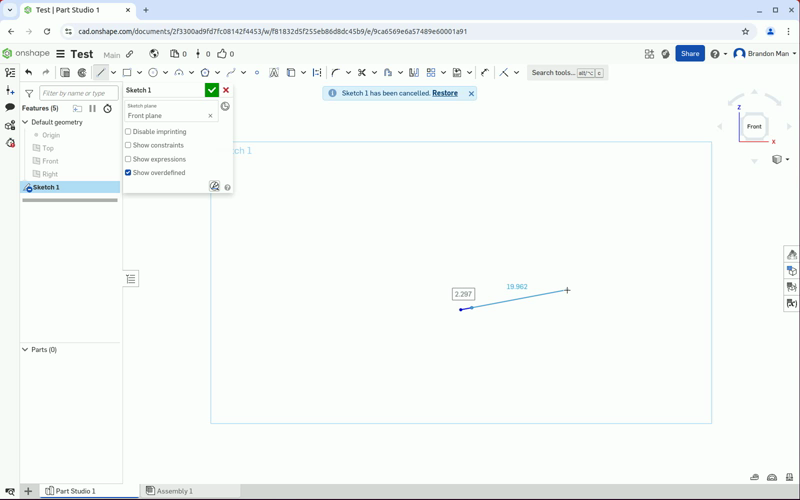
key_up(shift)
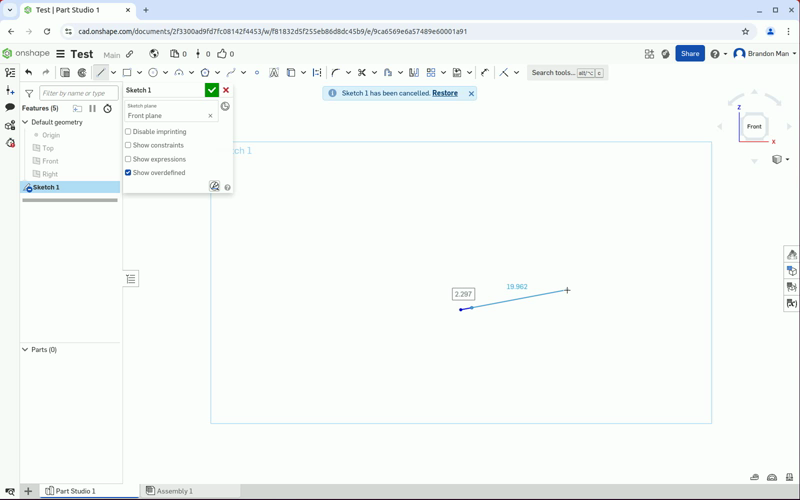
key(esc)
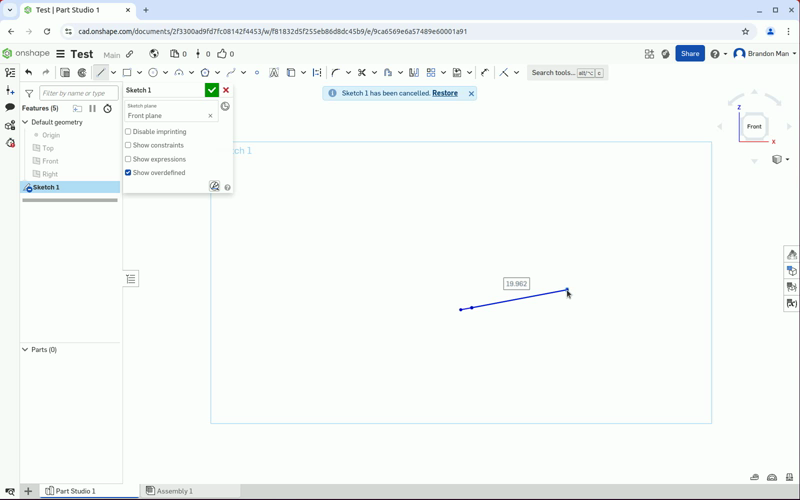
key(a)
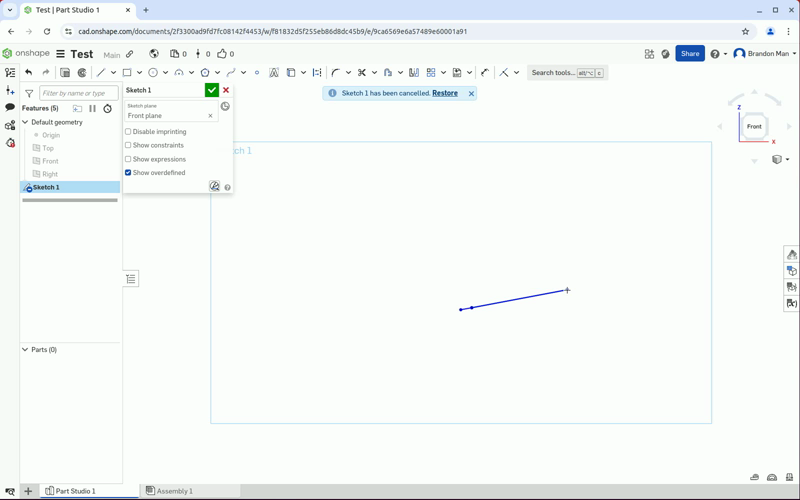
mouse_move(567, 289)
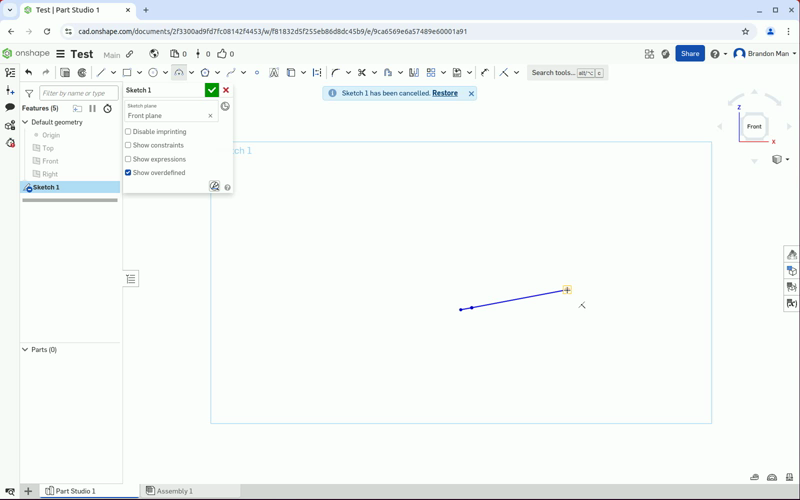
click(567, 289)
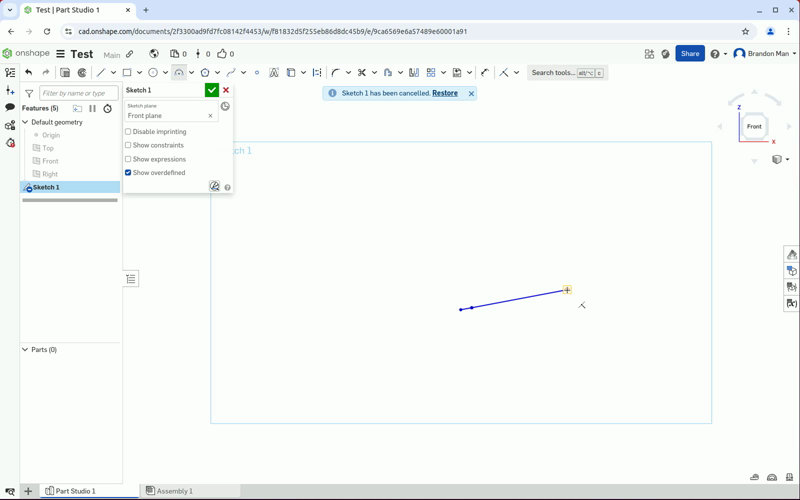
key_down(shift)
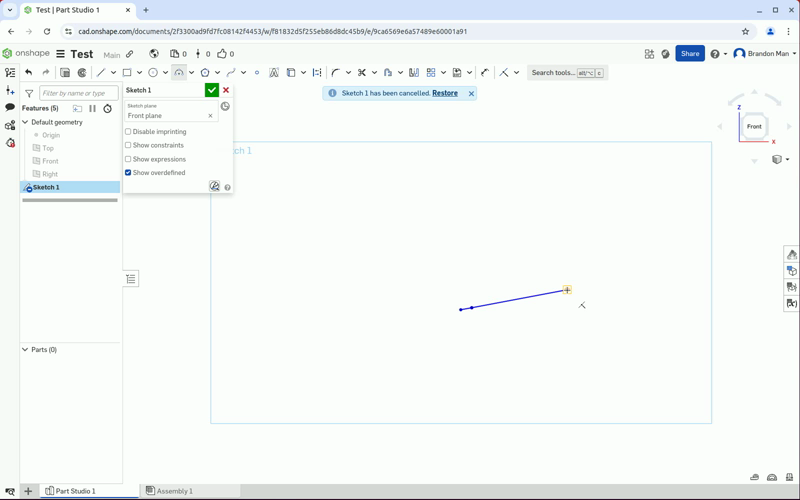
mouse_move(567, 275)
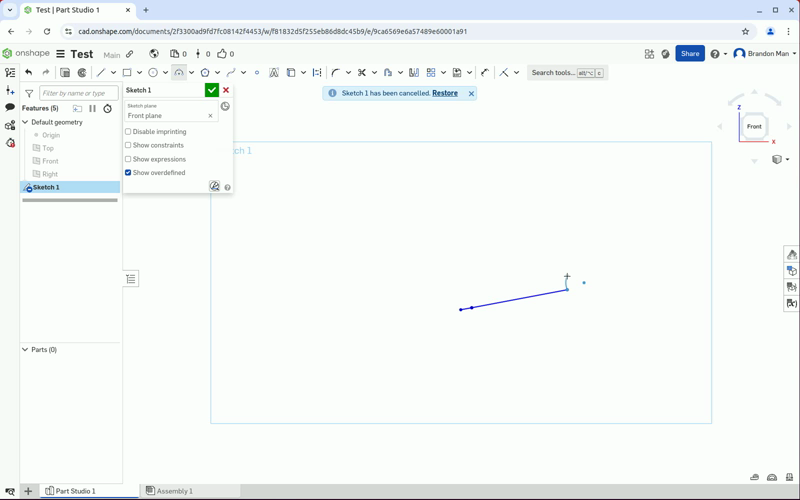
click(567, 275)
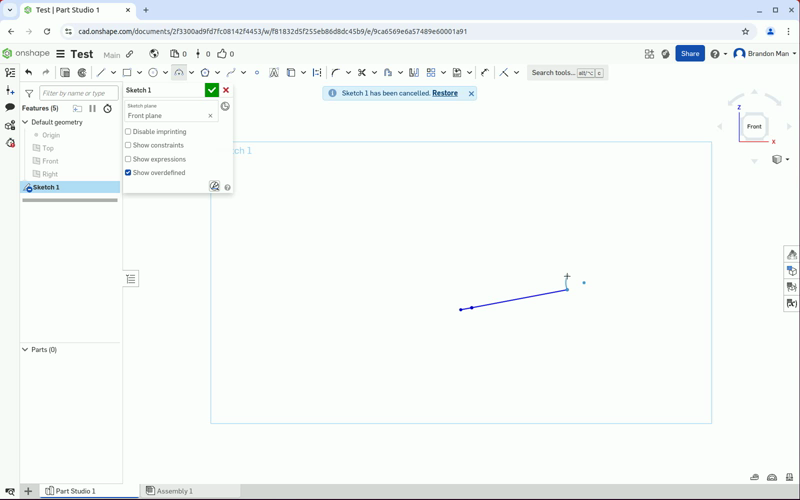
mouse_move(573, 282)
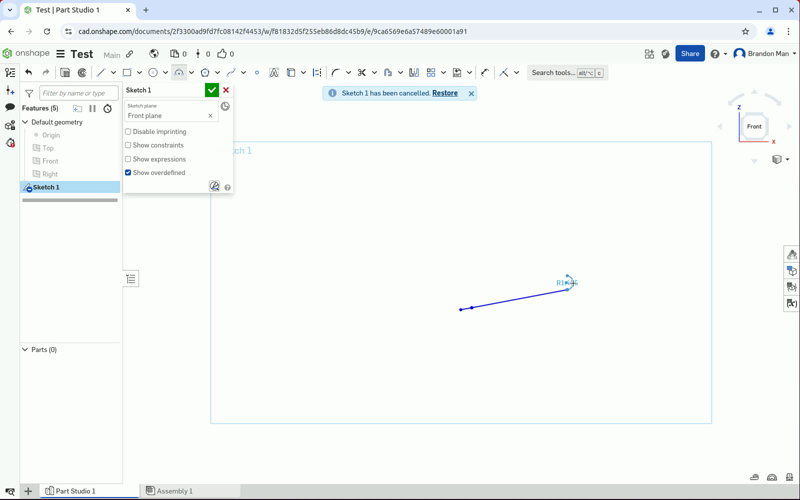
click(573, 282)
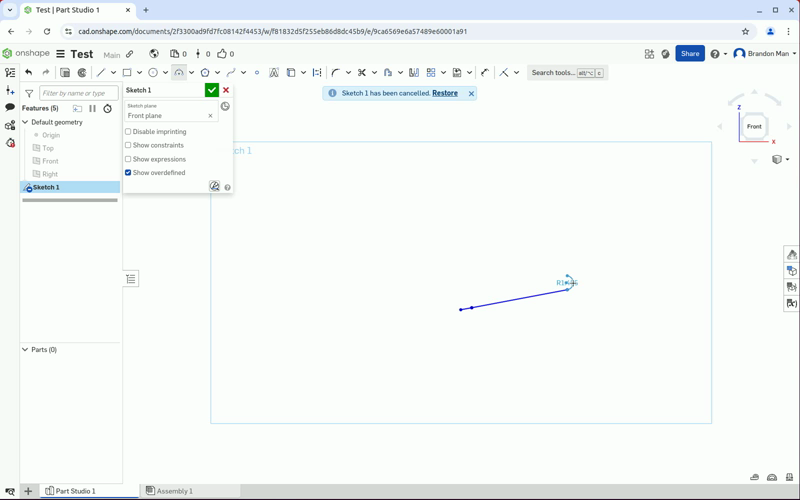
key_up(shift)
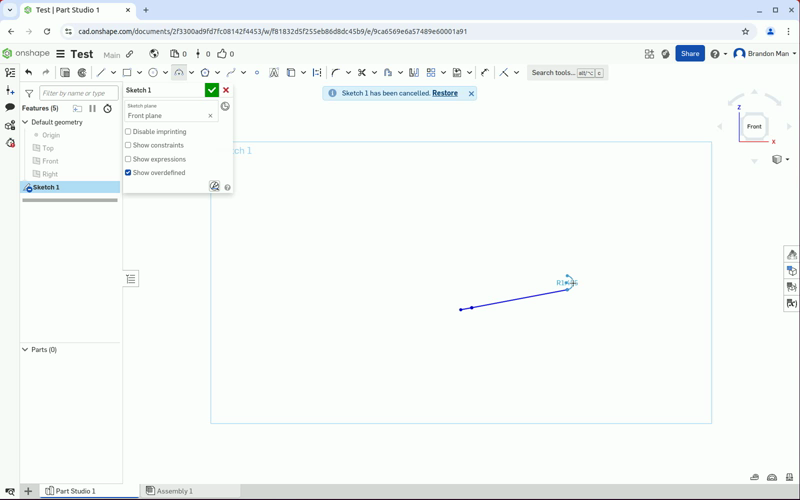
key(esc)
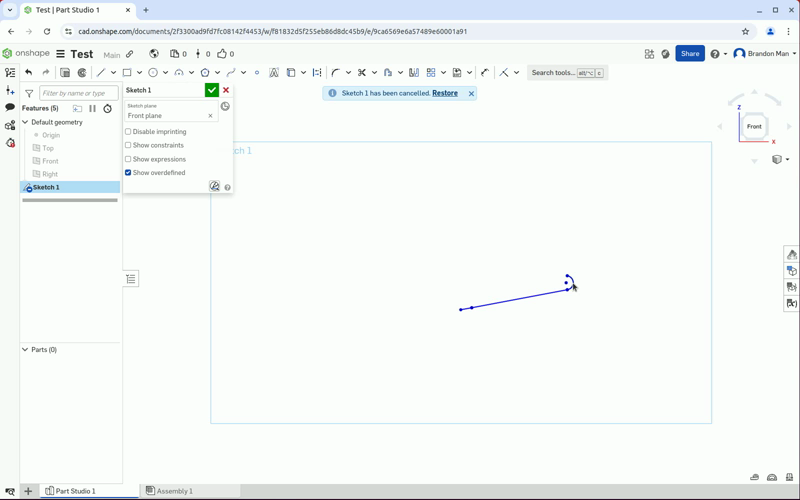
key(l)
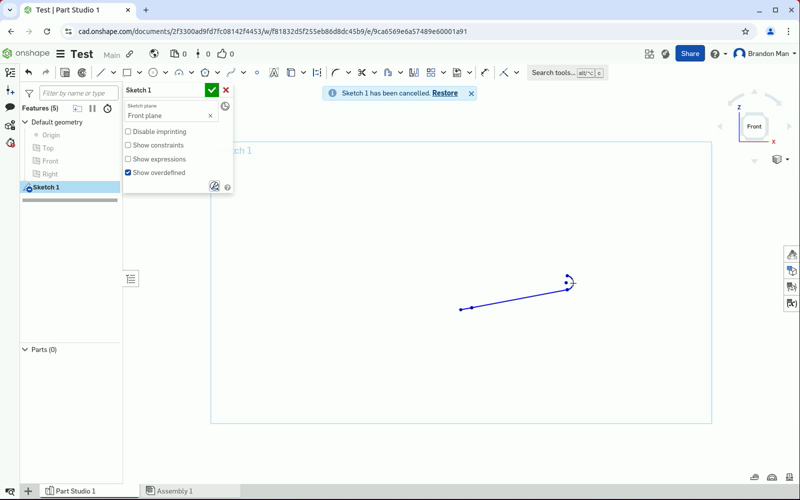
mouse_move(567, 275)
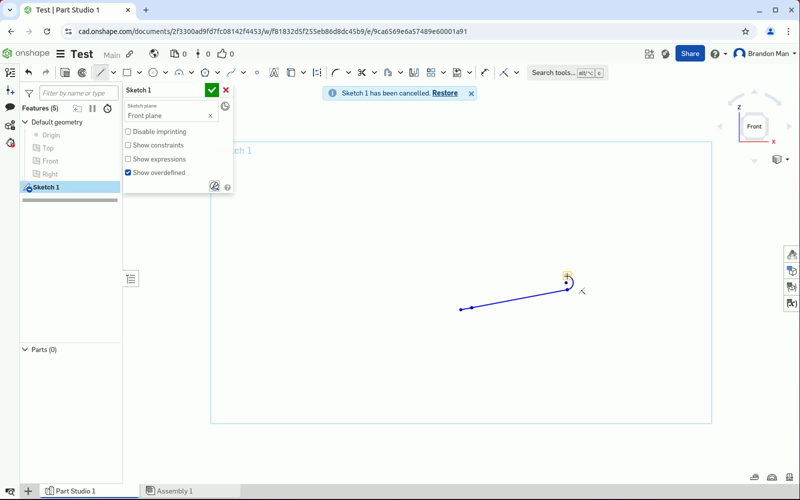
click(567, 275)
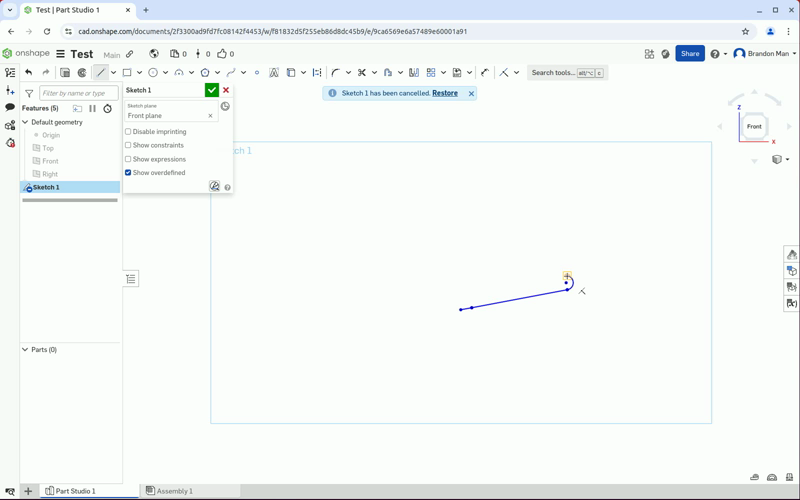
key_down(shift)
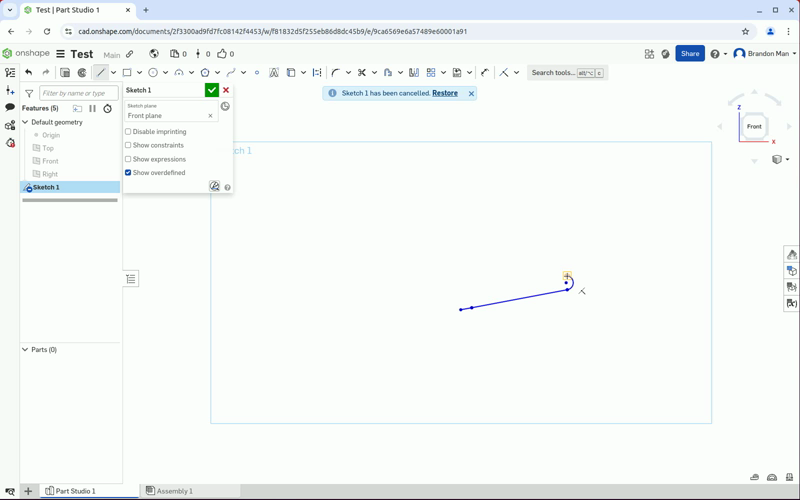
mouse_move(471, 256)
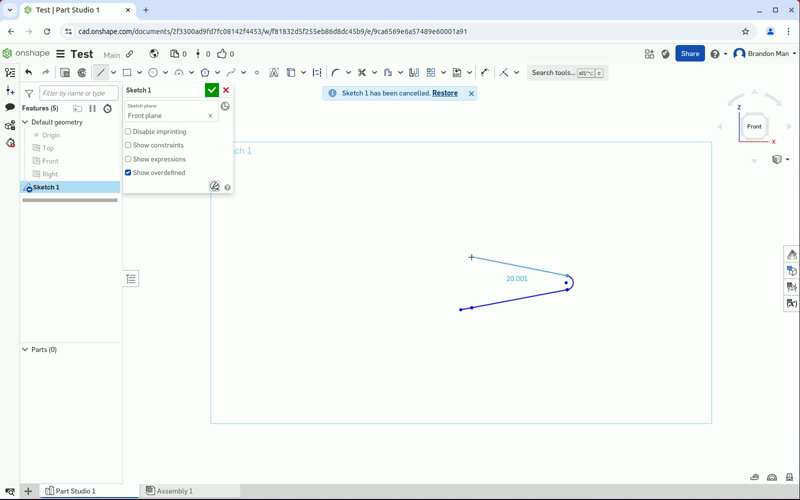
click(471, 256)
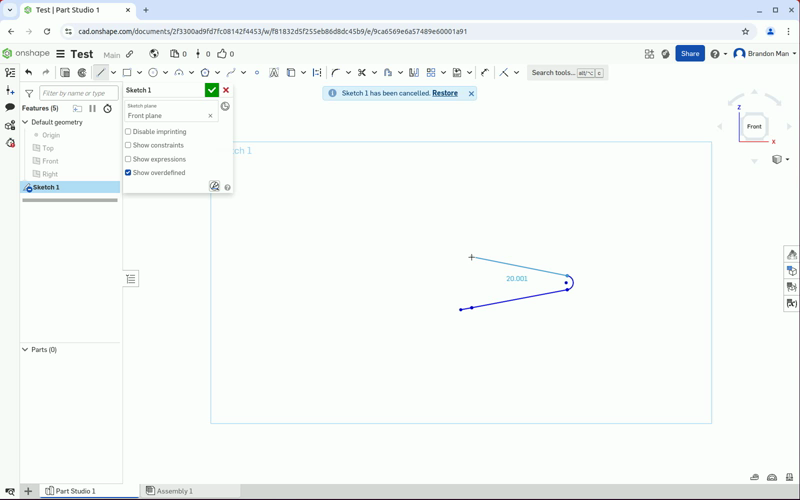
key_up(shift)
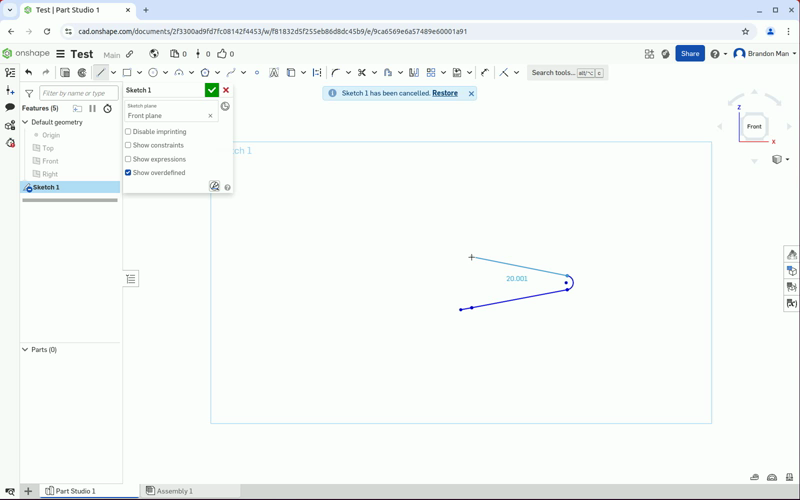
key_down(shift)
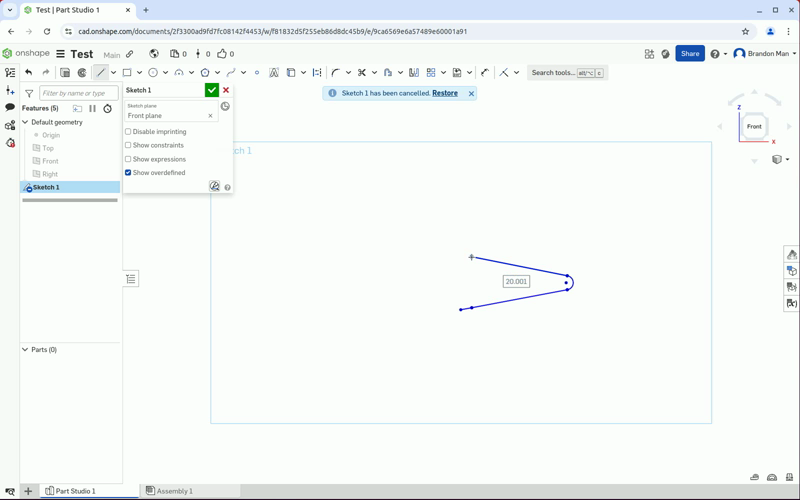
mouse_move(501, 256)
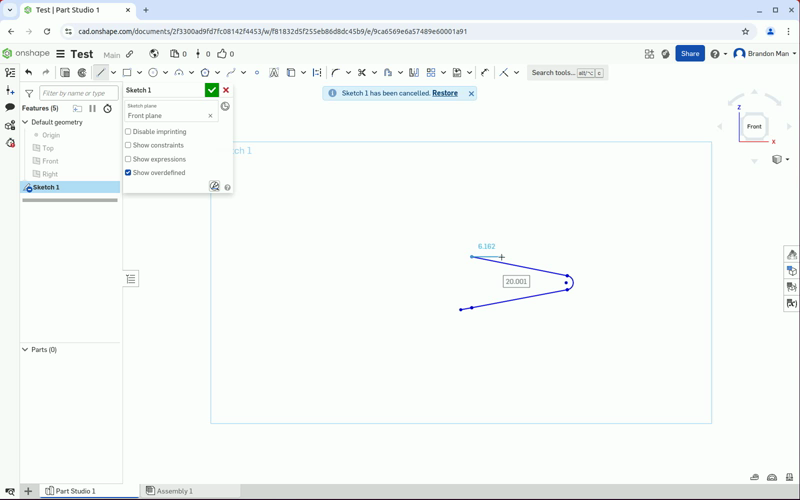
mouse_move(460, 255)
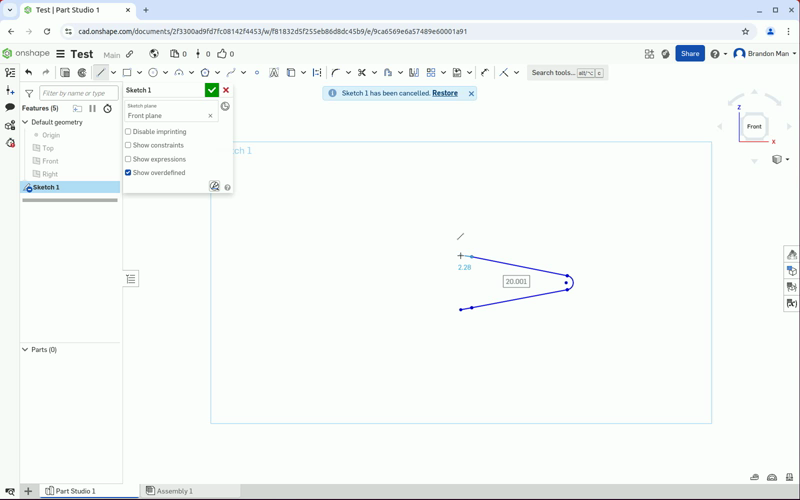
click(460, 255)
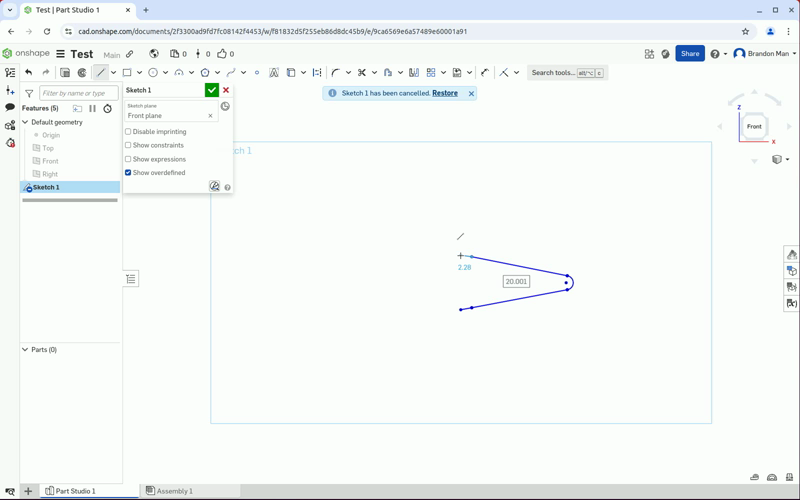
key_up(shift)
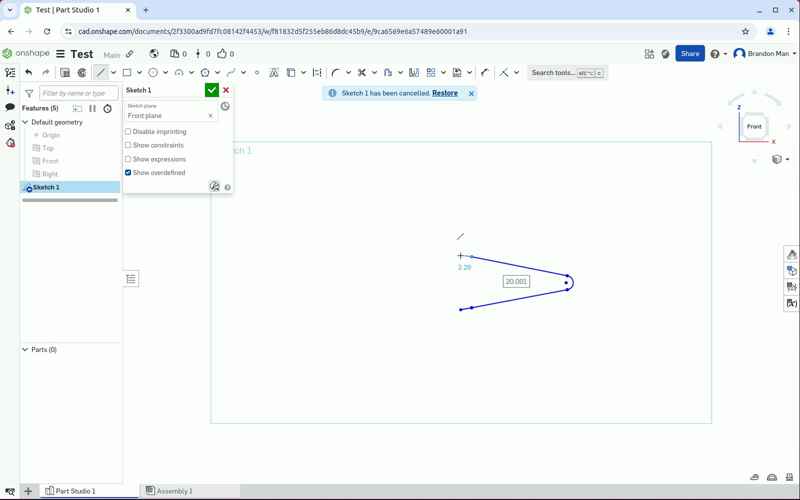
key(esc)
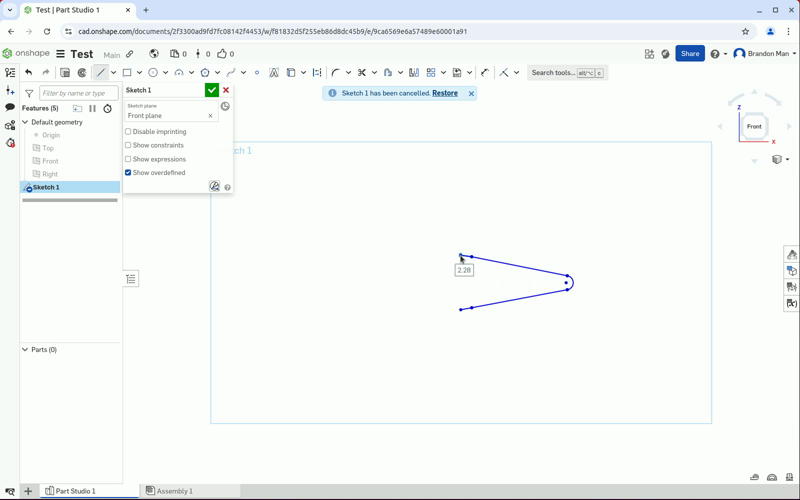
key(a)
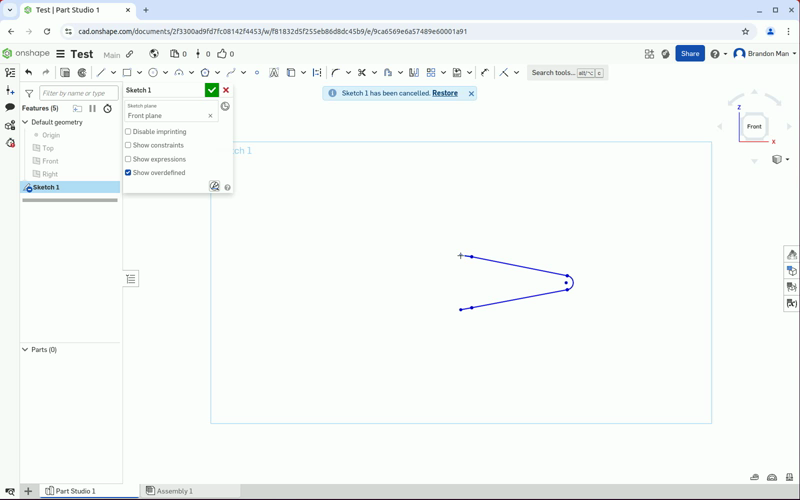
mouse_move(460, 255)
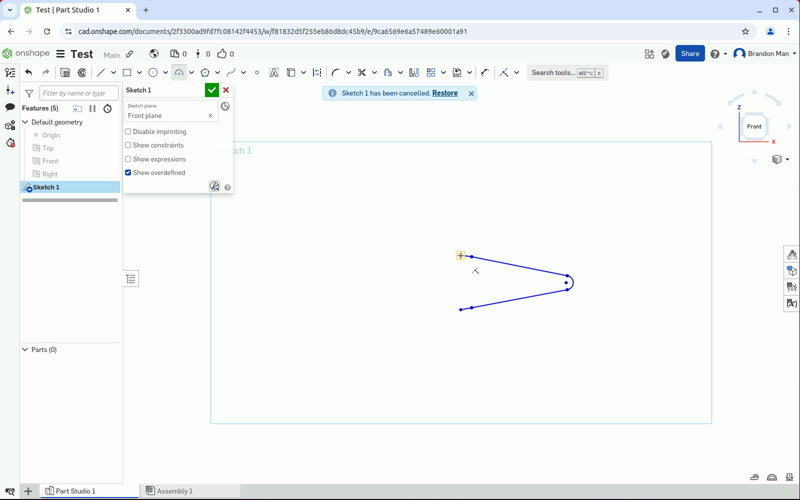
click(460, 255)
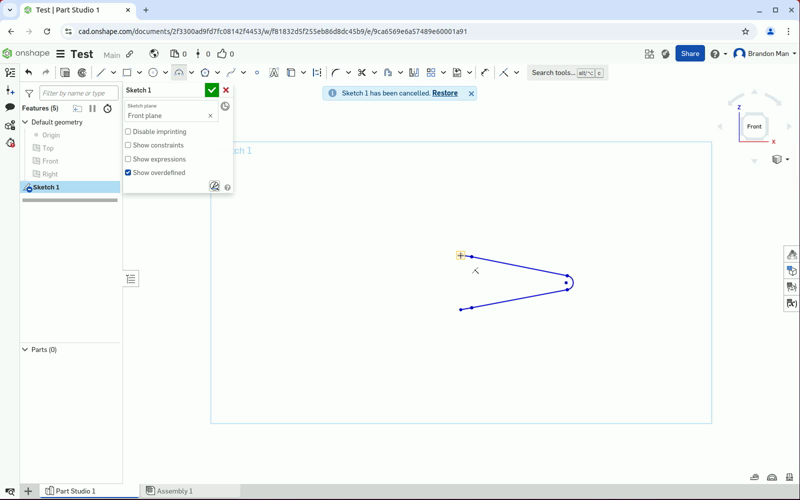
mouse_move(460, 309)
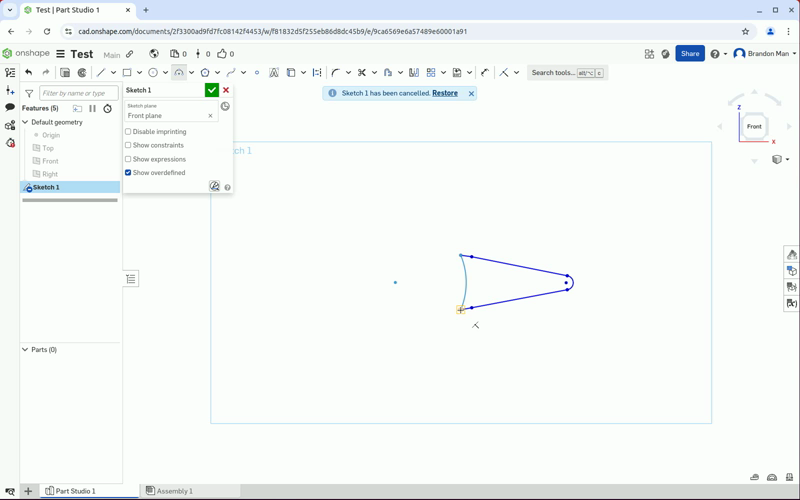
click(460, 309)
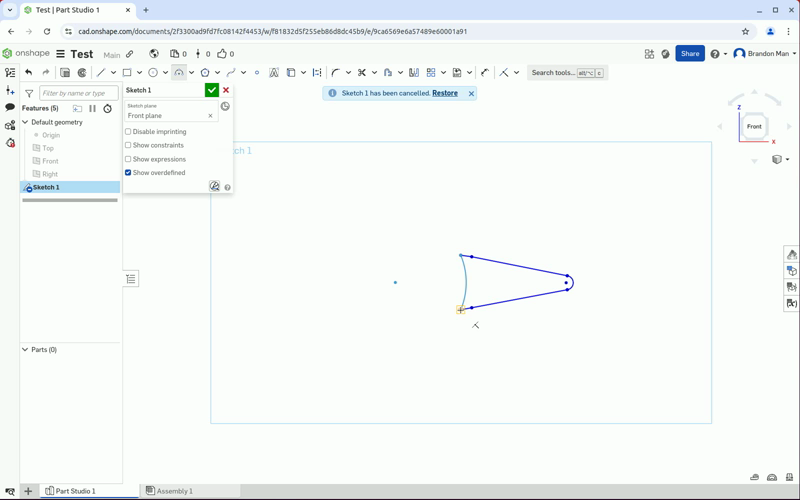
key_down(shift)
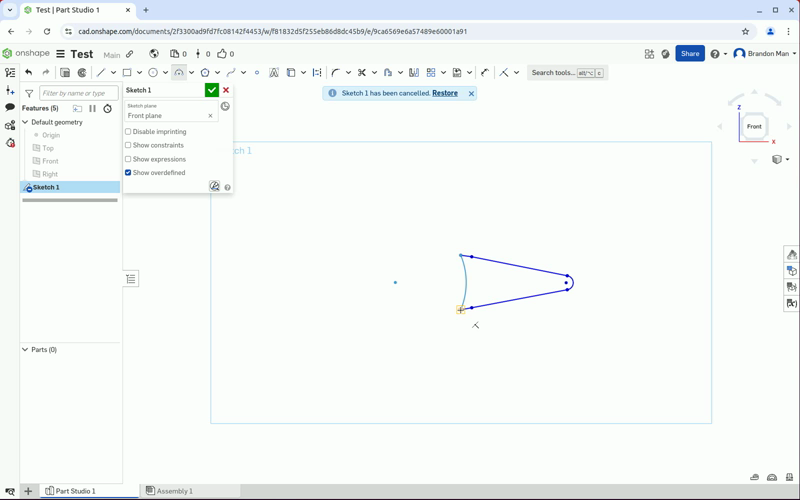
mouse_move(433, 282)
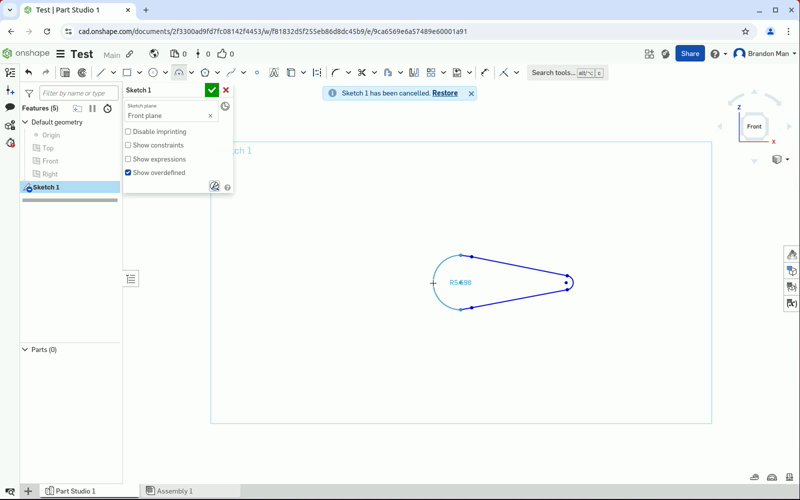
click(433, 282)
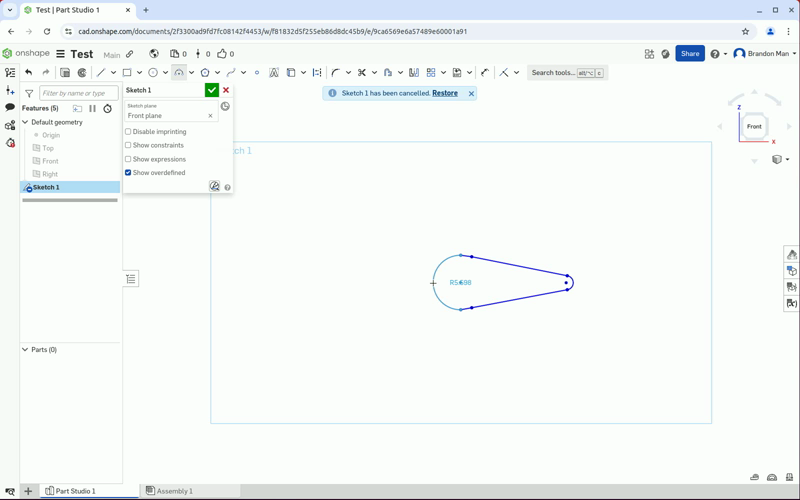
key_up(shift)
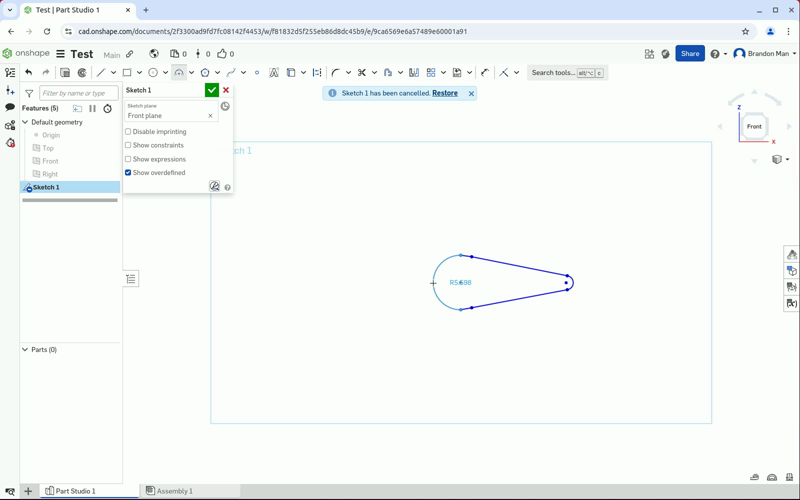
key(esc)
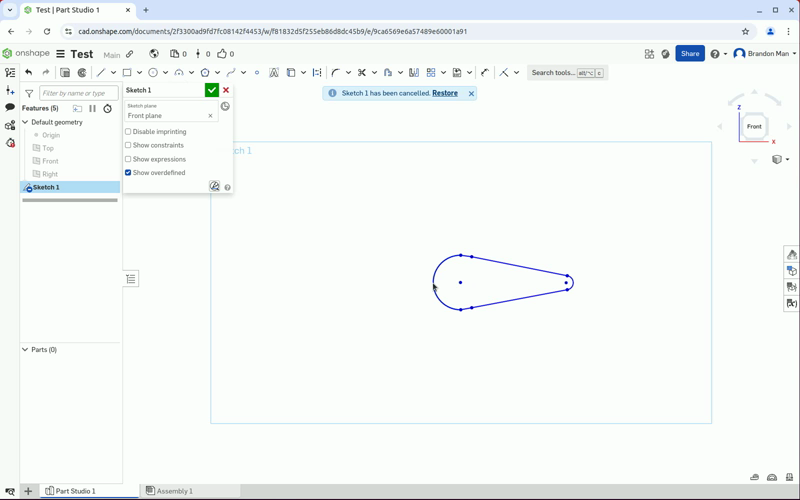
mouse_move(491, 272)
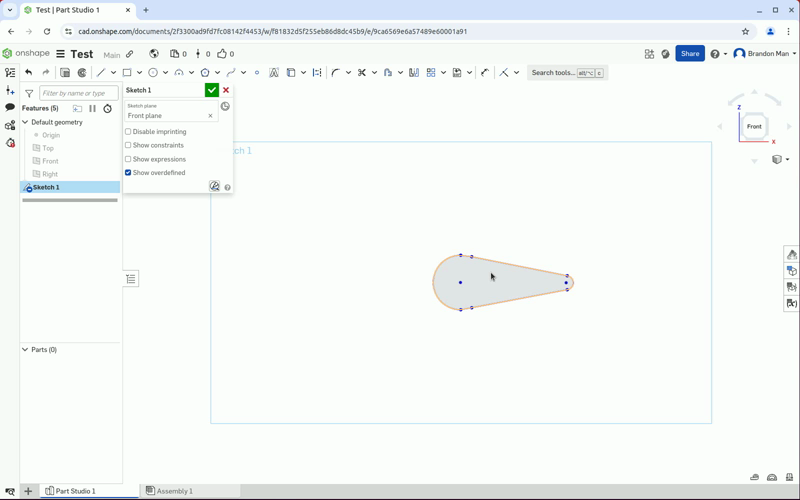
click(491, 272)
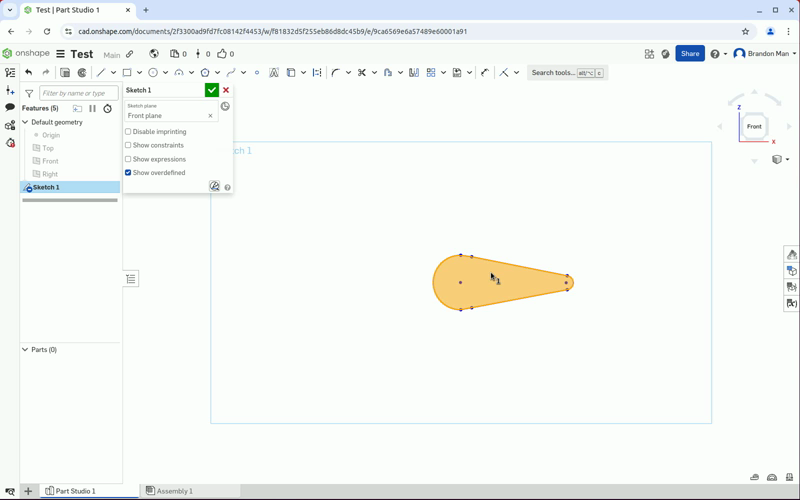
mouse_move(73, 352)
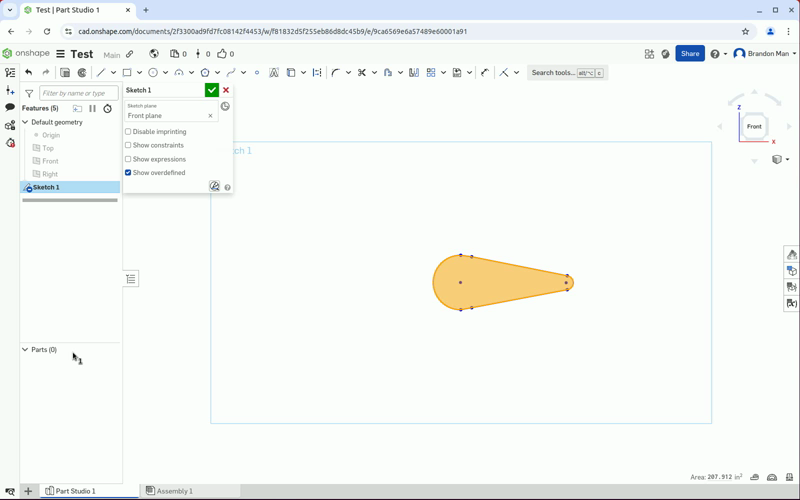
key(shift+y)
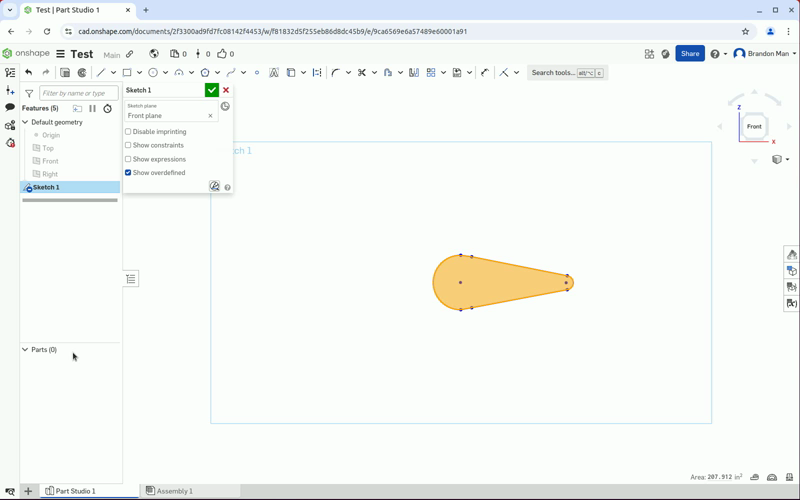
key(shift+e)
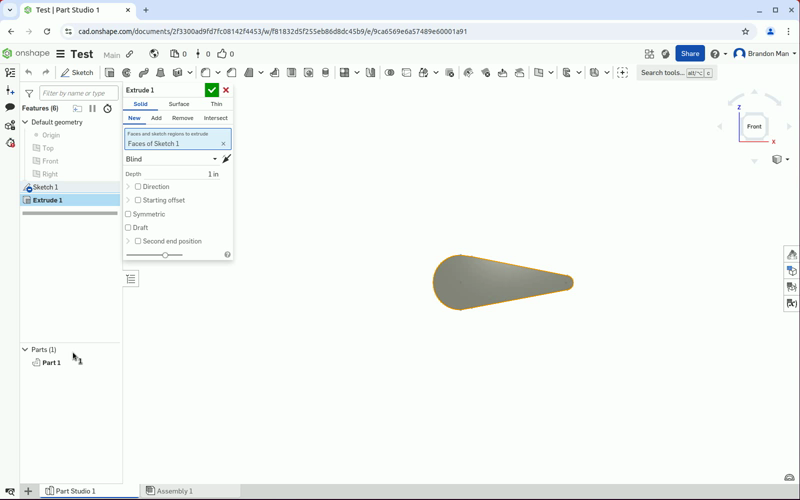
mouse_move(143, 106)
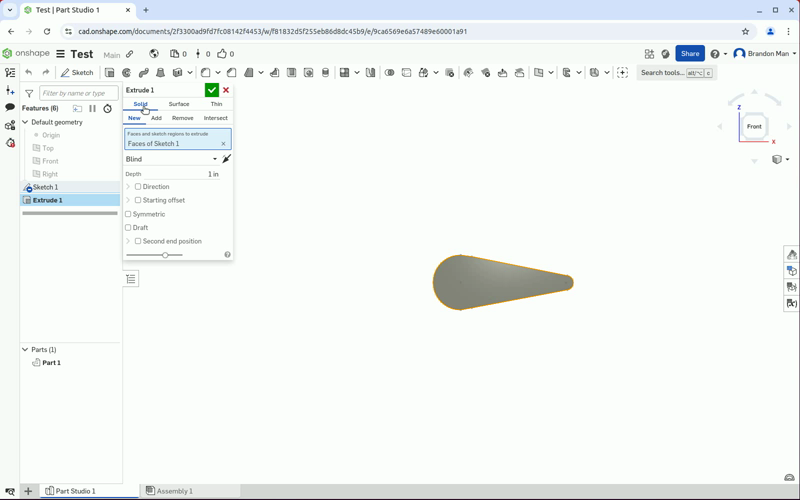
click(143, 106)
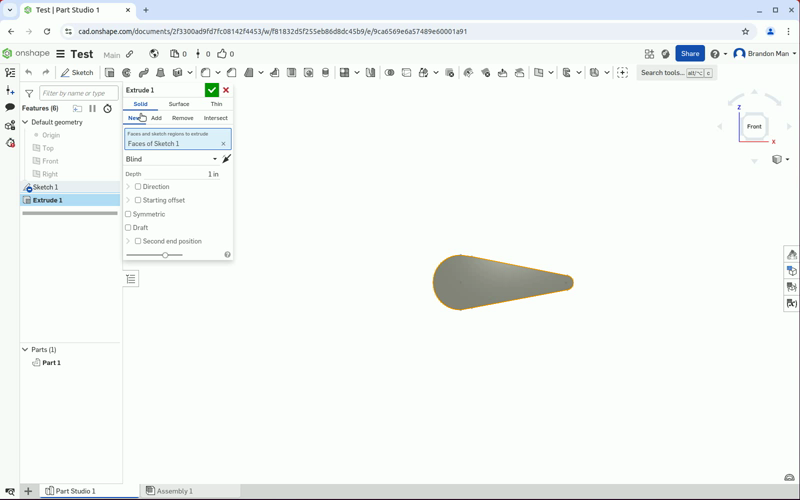
mouse_move(137, 120)
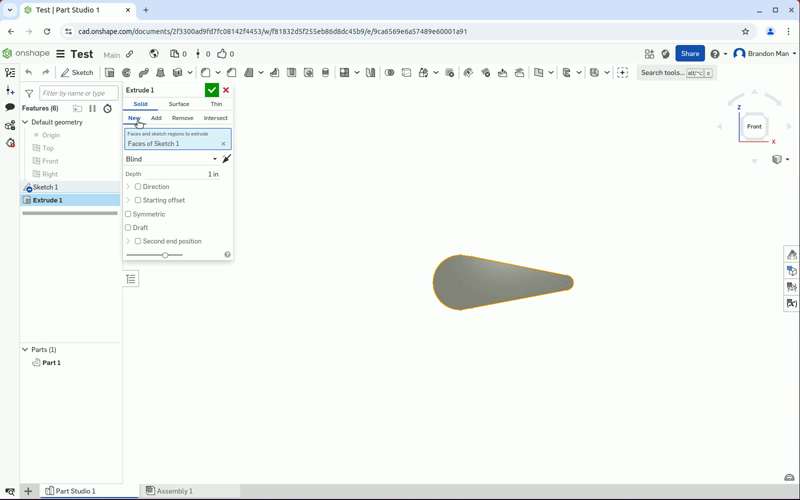
click(137, 120)
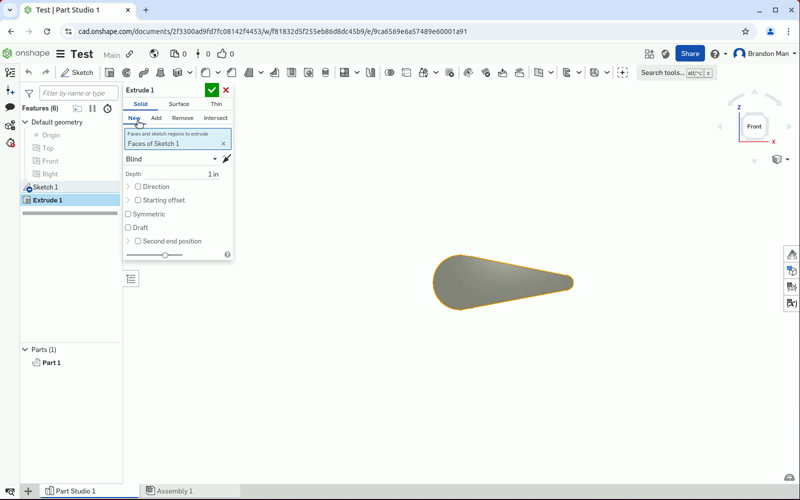
key(tab, 4)
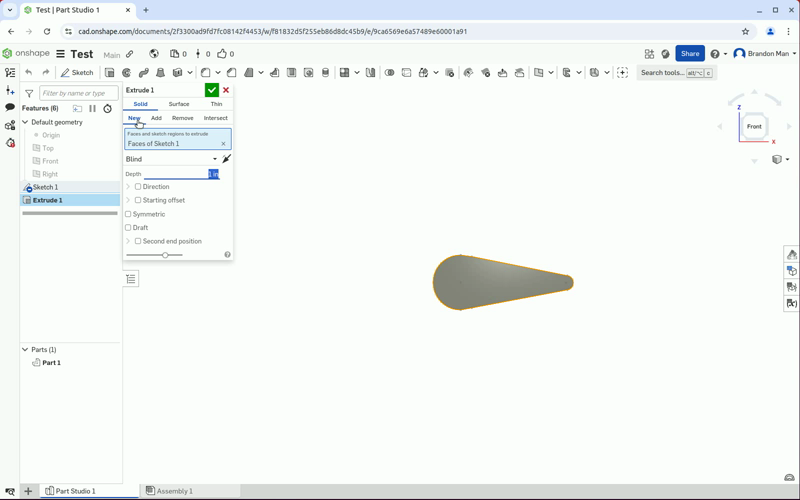
text(1.444)
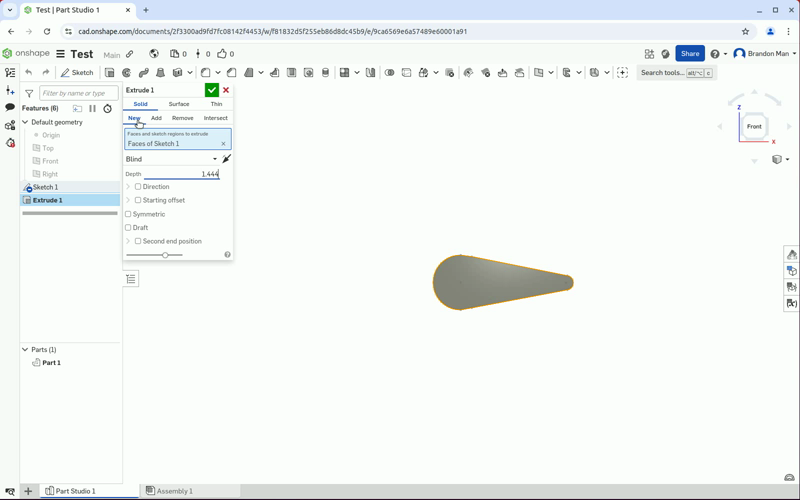
key(enter)
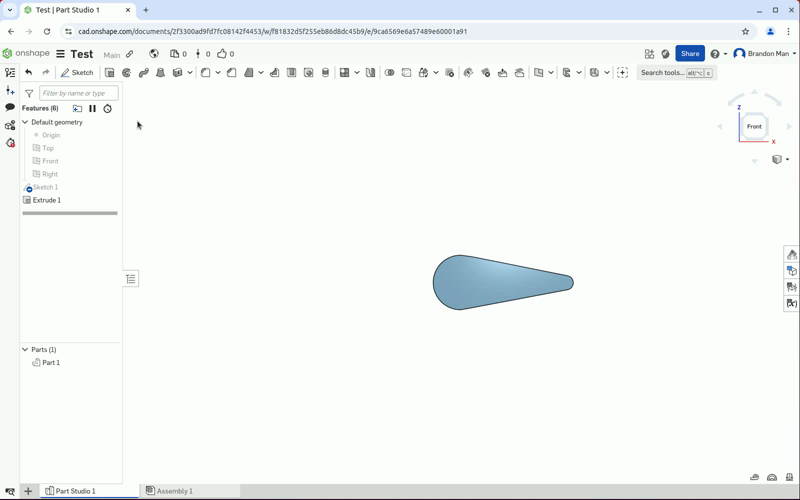
key(shift+h)
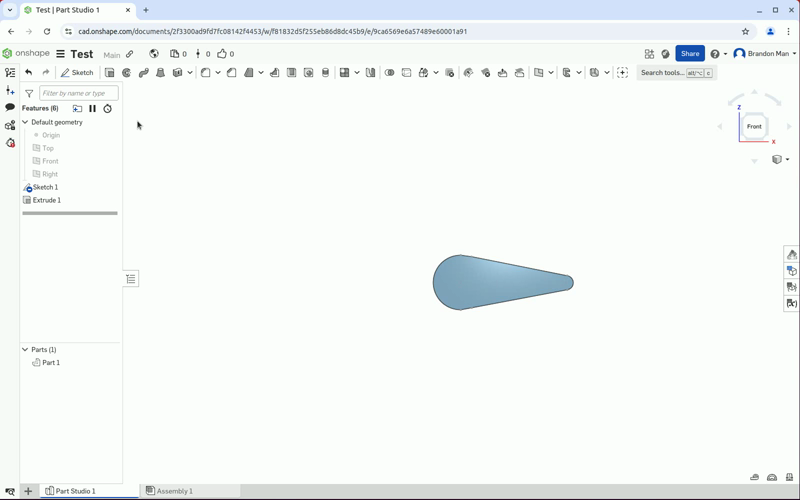
key(shift+h)
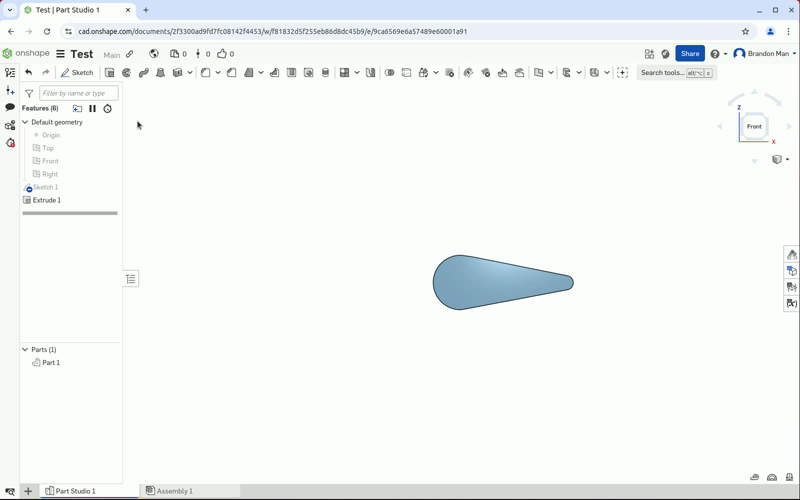
mouse_move(73, 189)
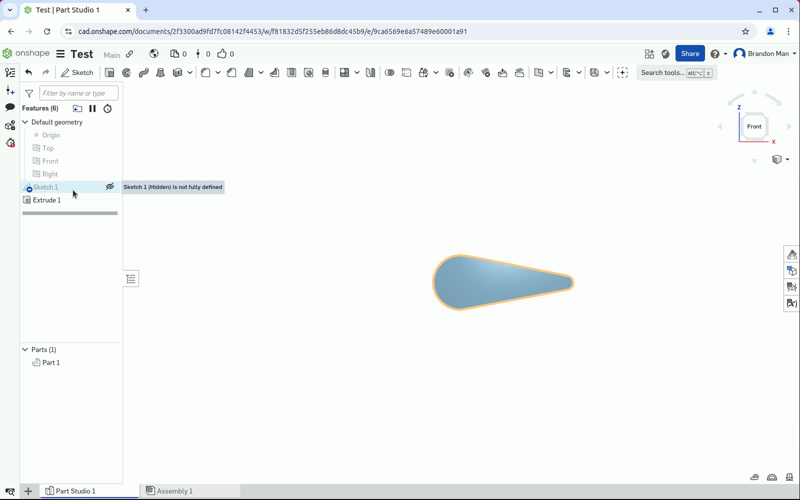
click(73, 189)
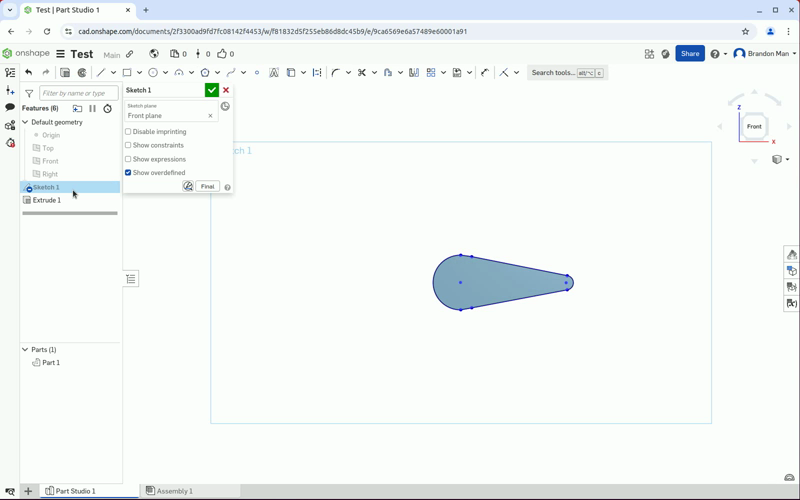
mouse_move(229, 92)
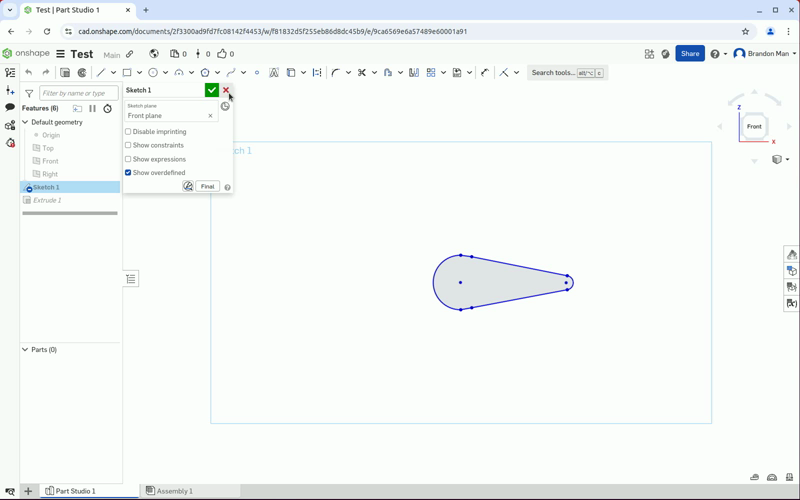
click(229, 92)
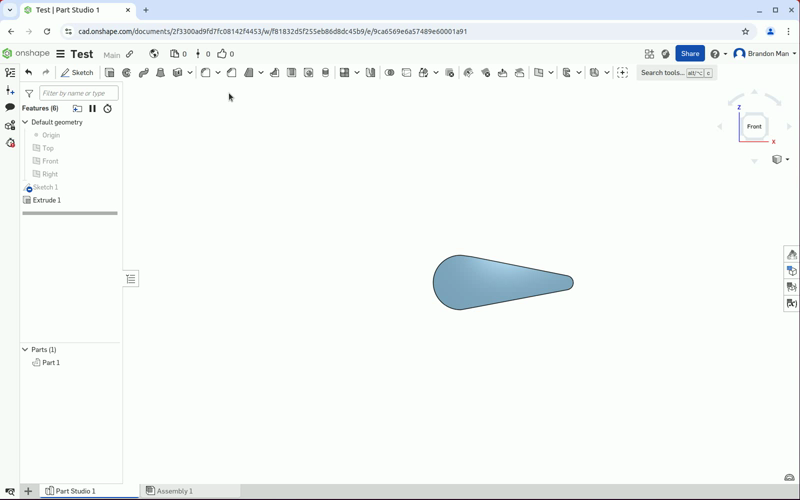
mouse_move(541, 75)
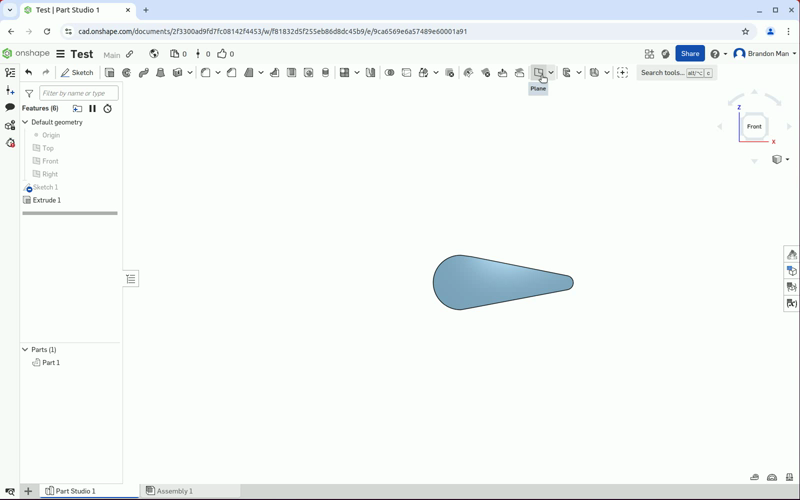
click(541, 75)
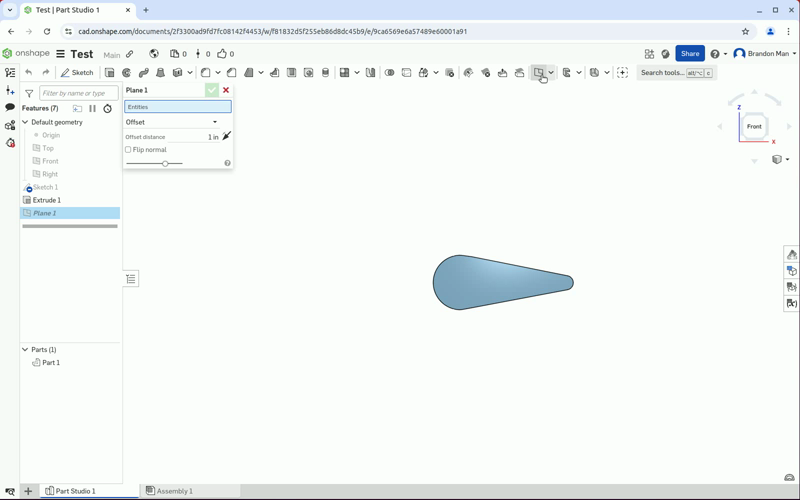
mouse_move(73, 163)
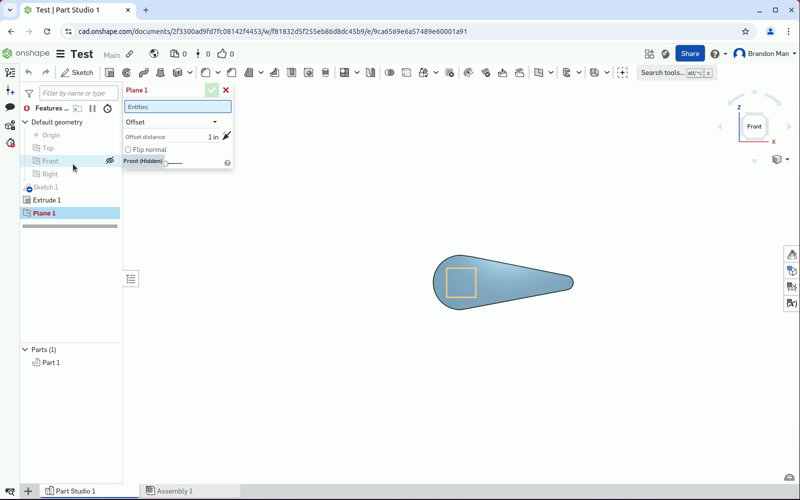
click(73, 163)
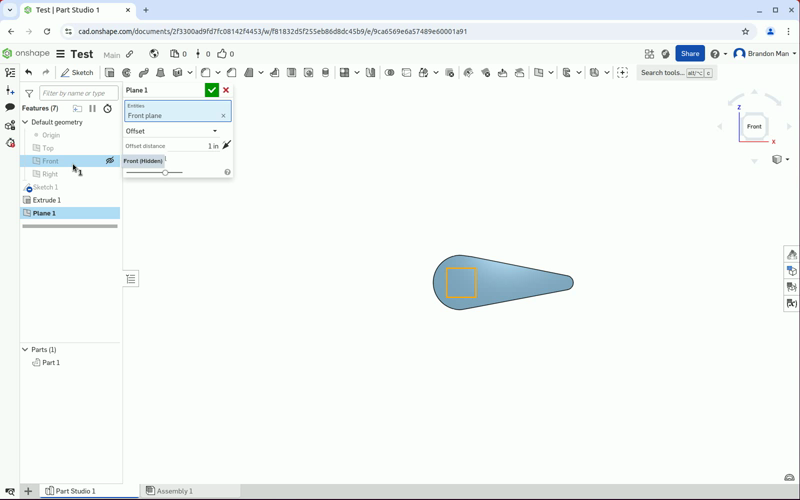
key(tab, 2)
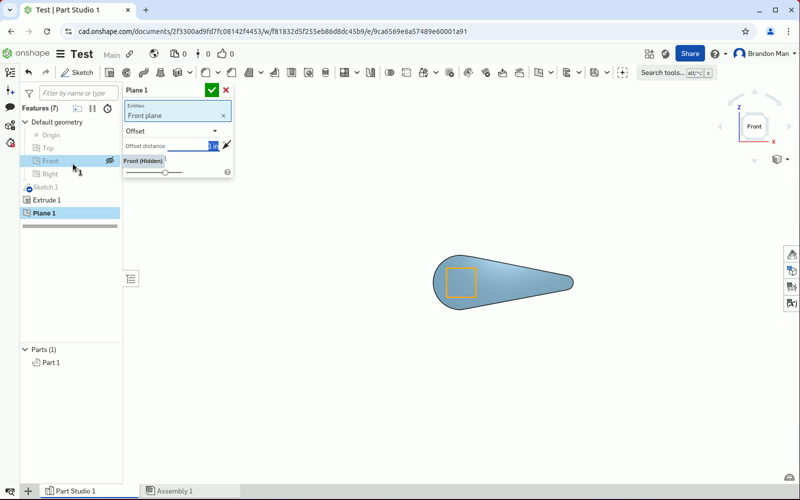
text(1.448)
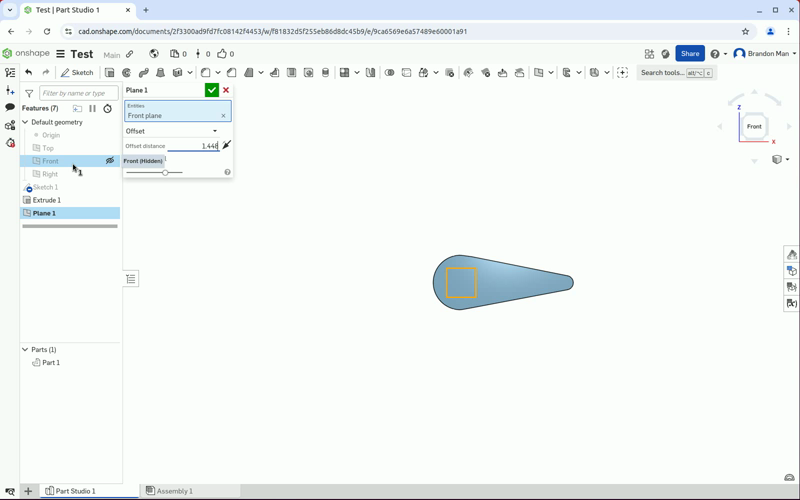
key(enter, 2)
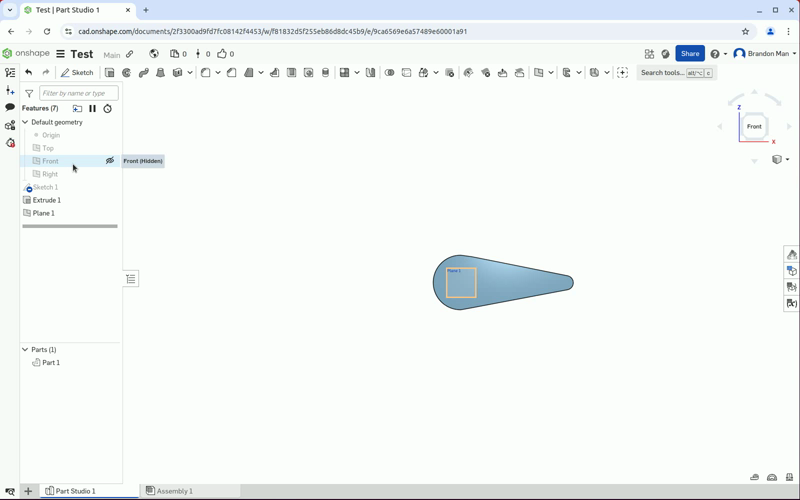
key(shift+s)
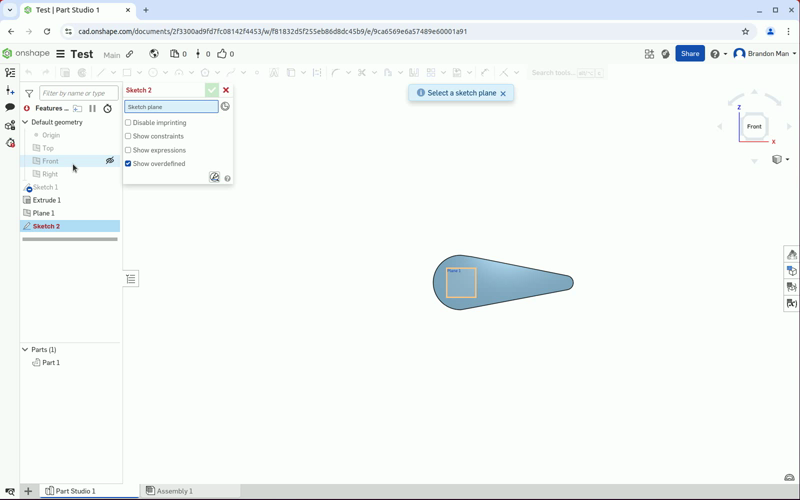
mouse_move(73, 215)
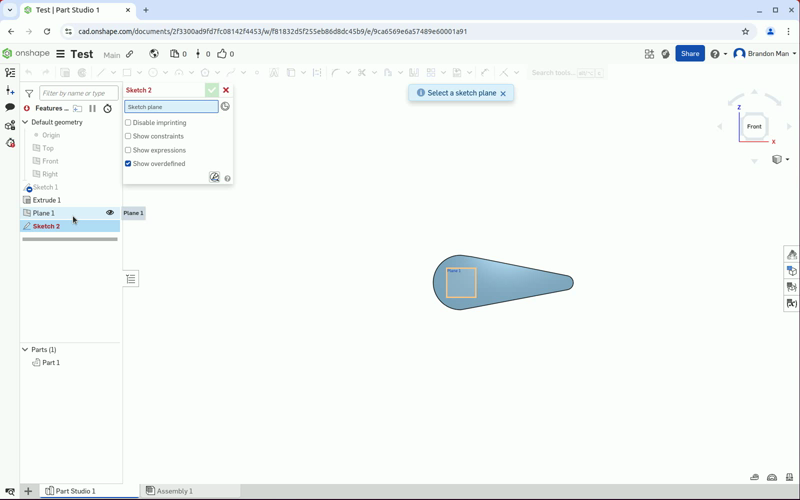
click(73, 215)
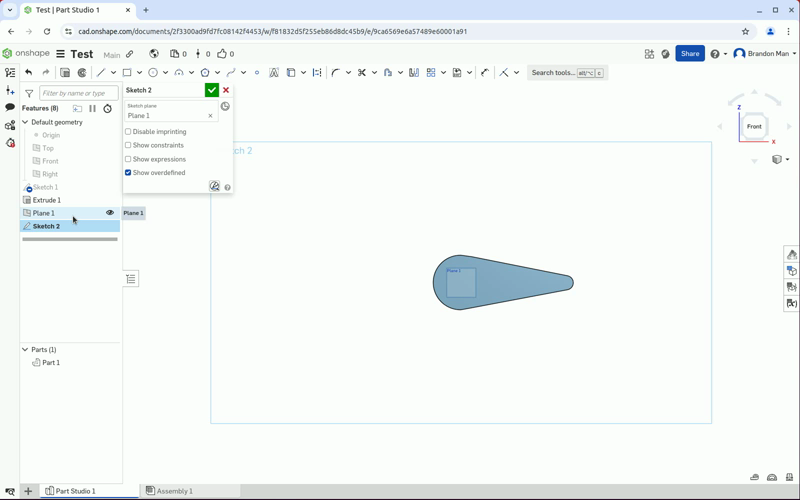
mouse_move(73, 352)
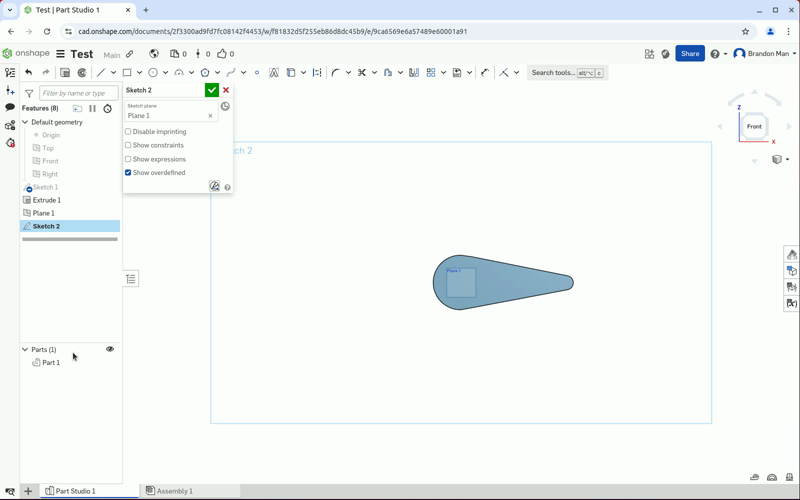
key(y)
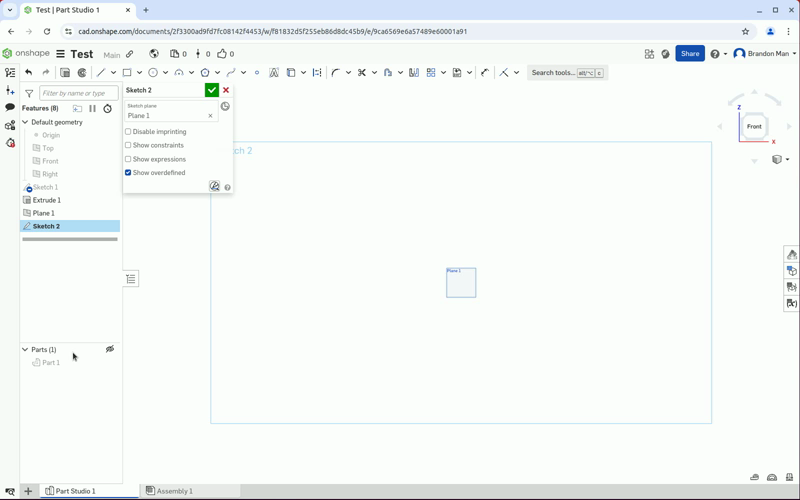
key(c)
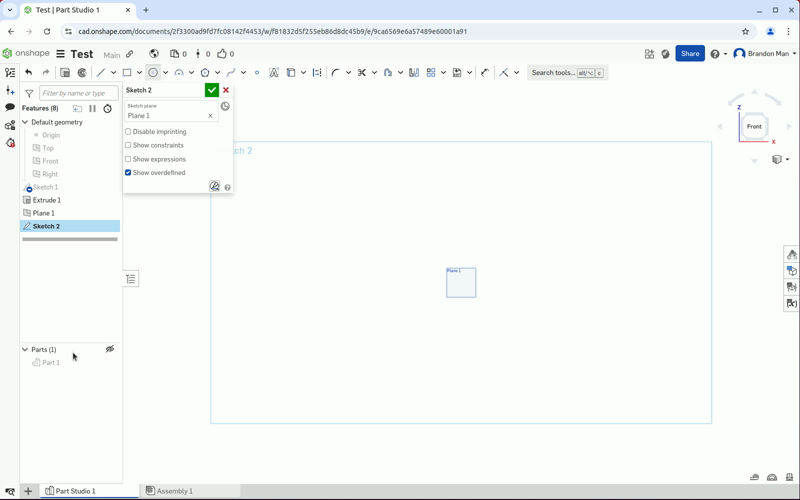
key_down(shift)
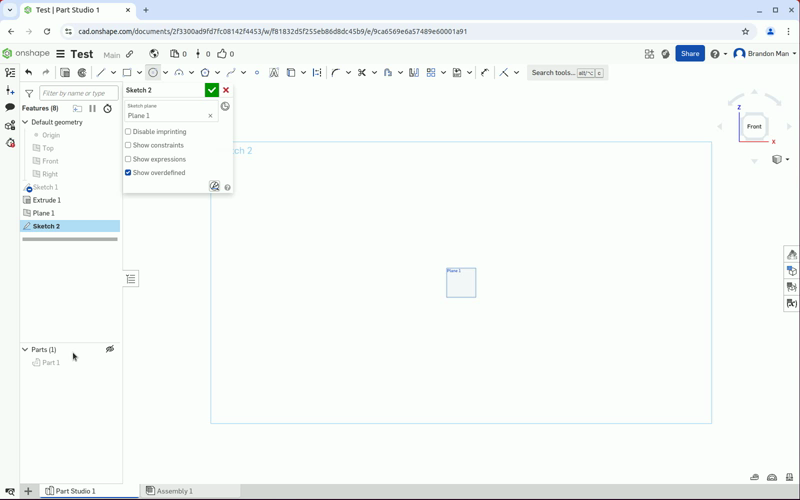
mouse_move(567, 282)
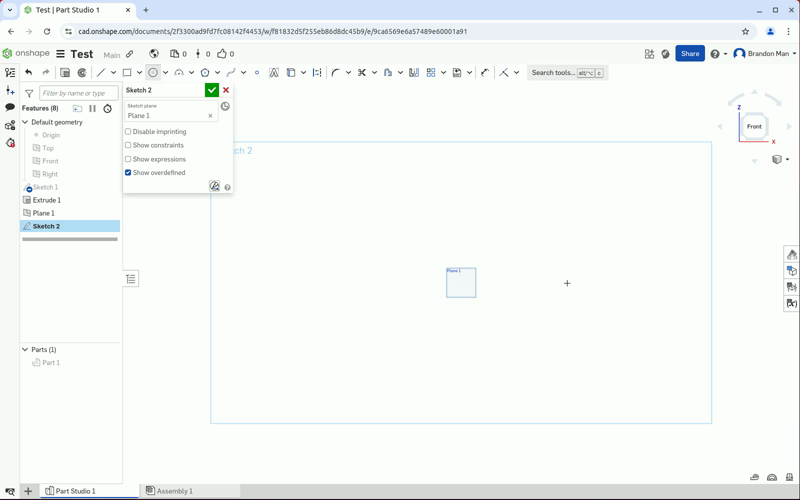
click(567, 282)
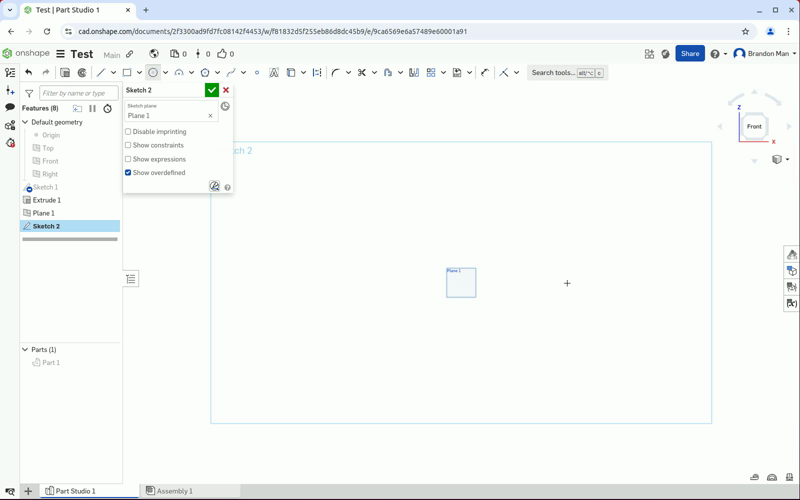
key_up(shift)
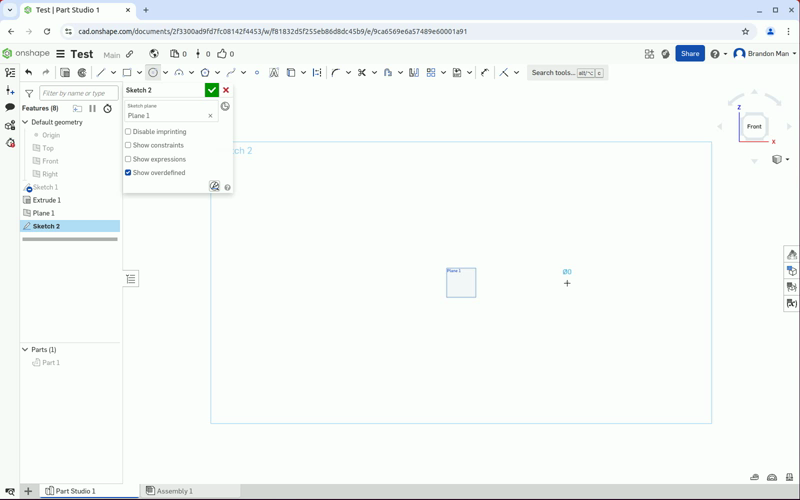
mouse_move(571, 282)
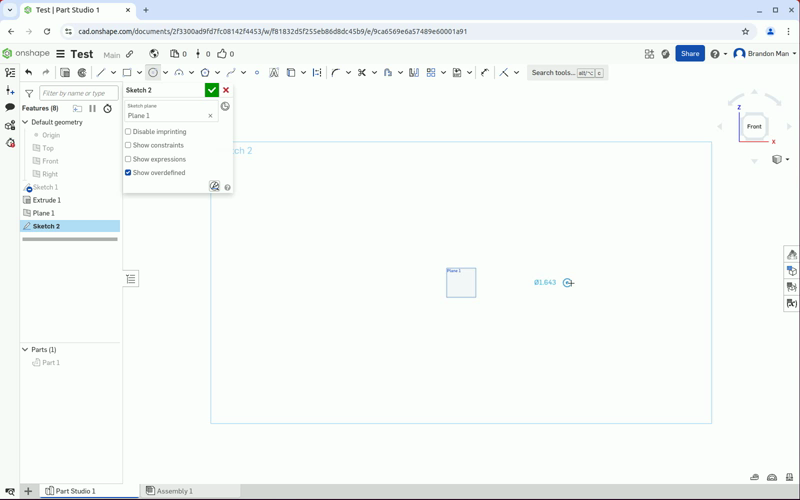
click(571, 282)
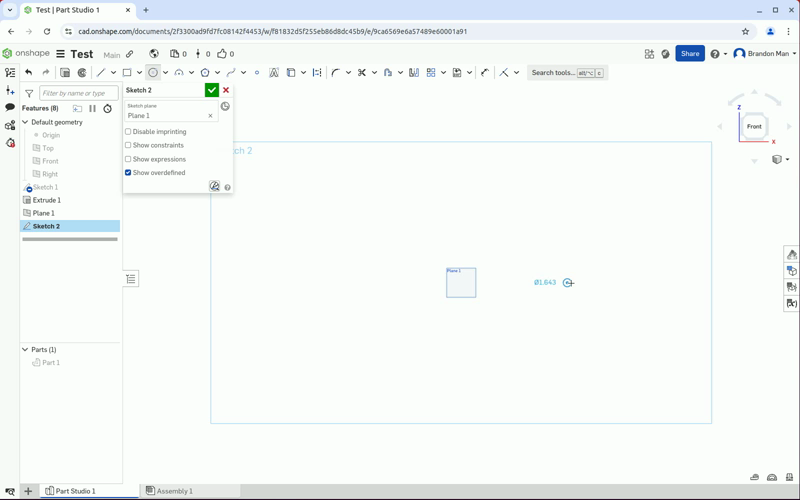
key(esc)
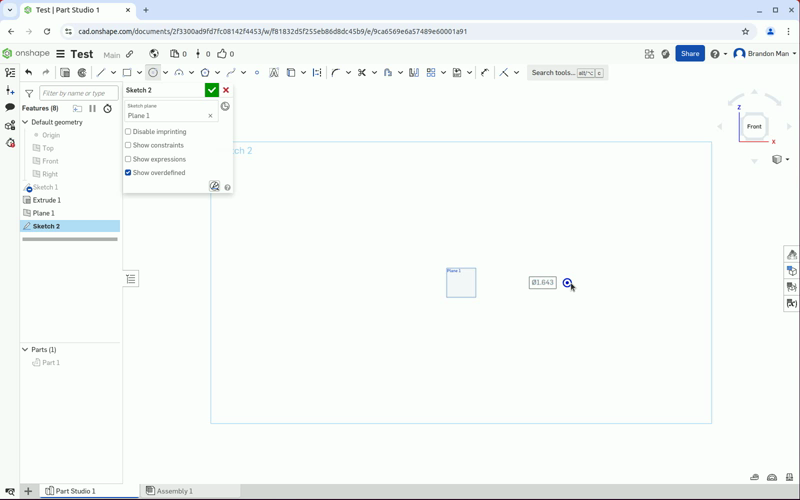
mouse_move(570, 282)
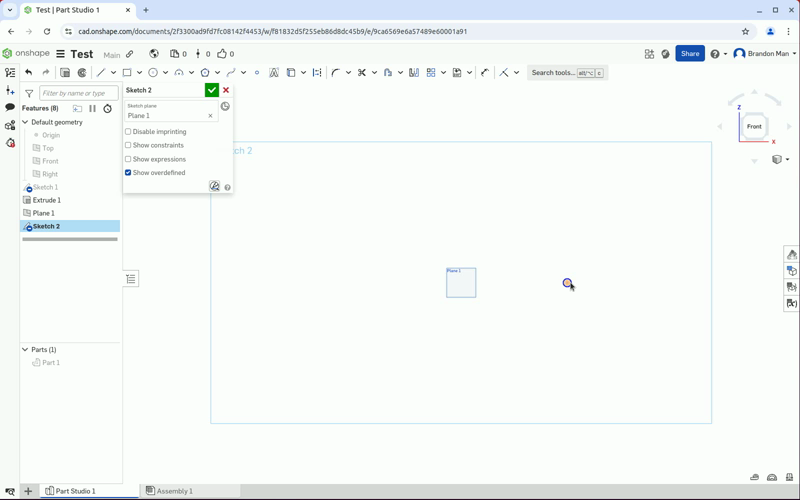
scroll(6)
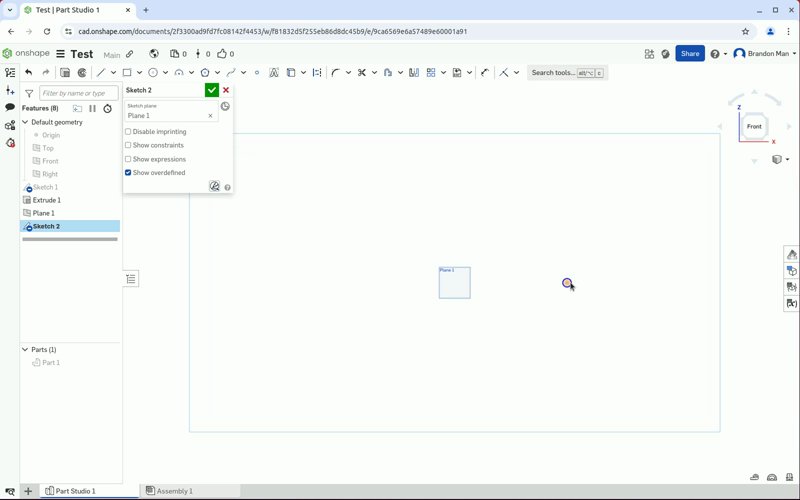
scroll(6)
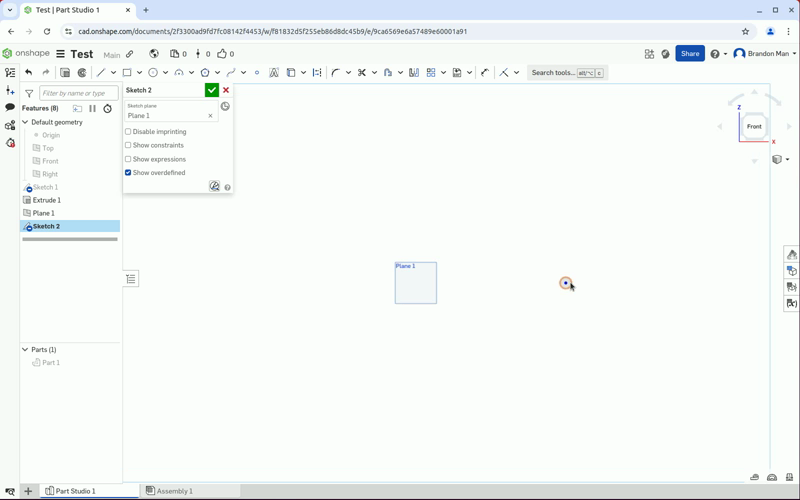
scroll(6)
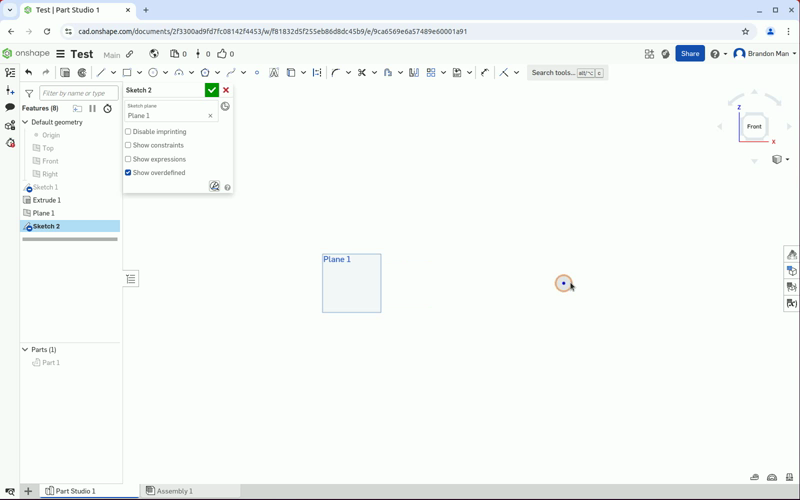
scroll(6)
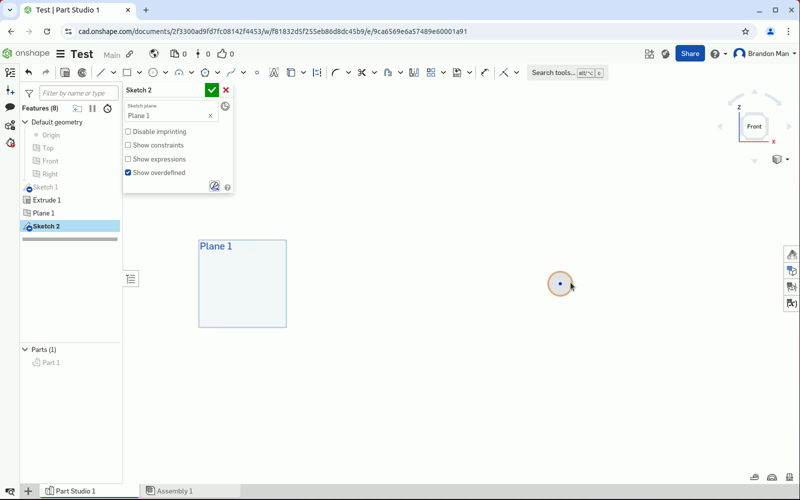
scroll(6)
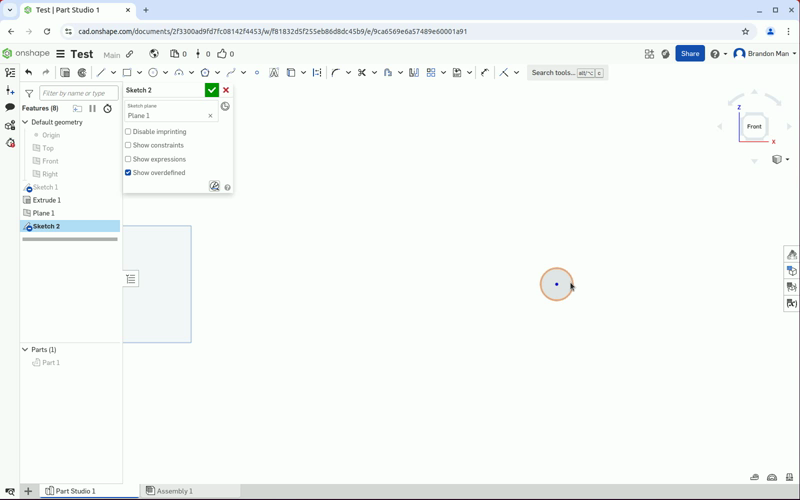
scroll(6)
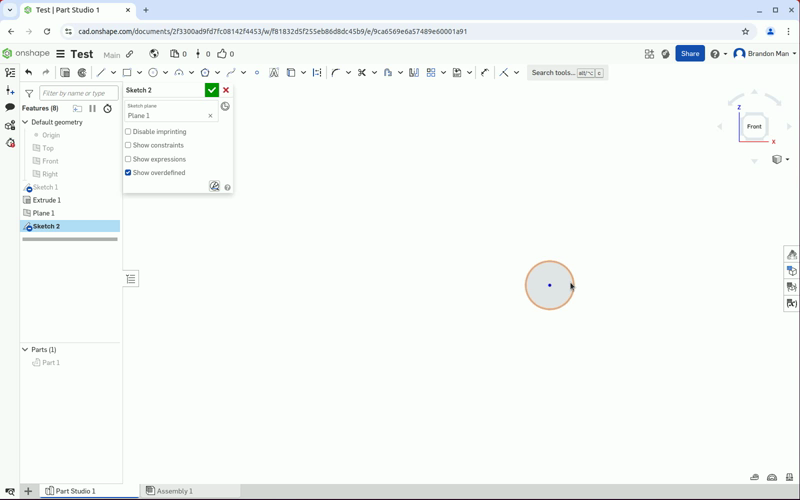
scroll(6)
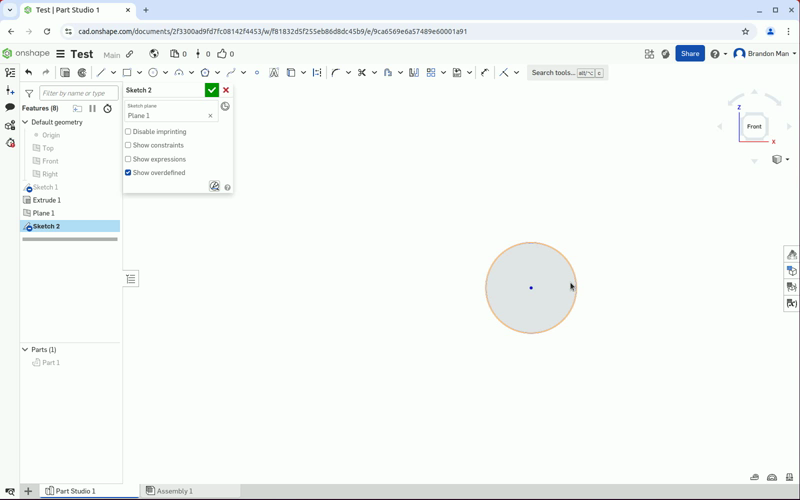
click(570, 282)
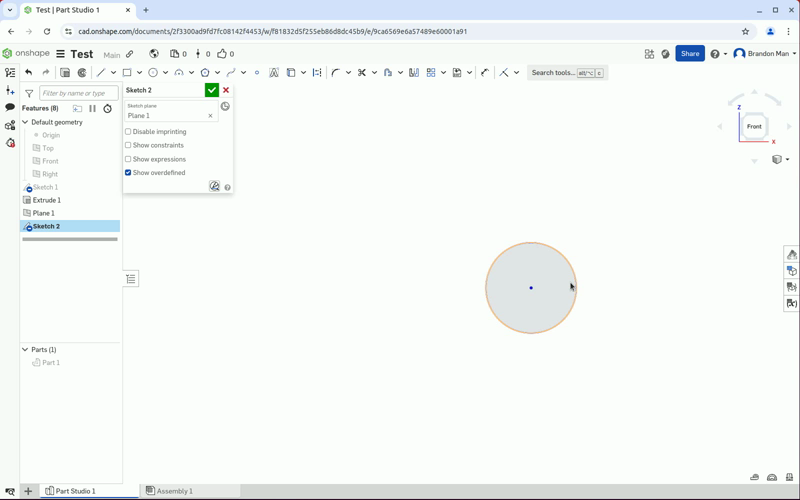
scroll(-6)
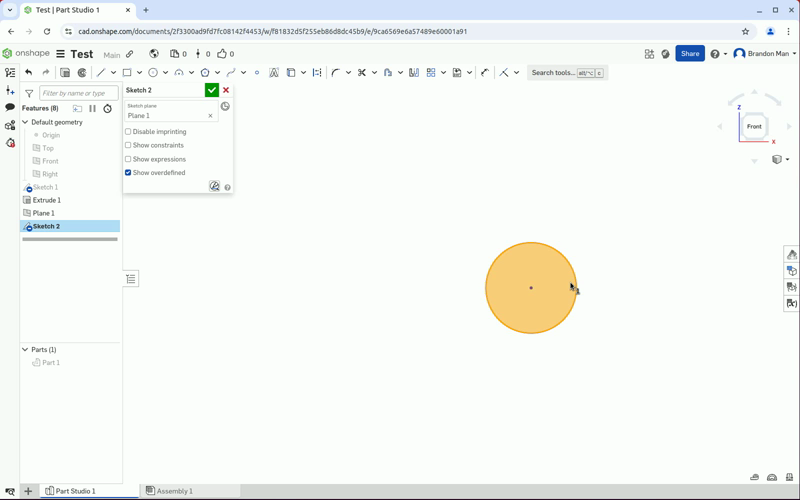
scroll(-6)
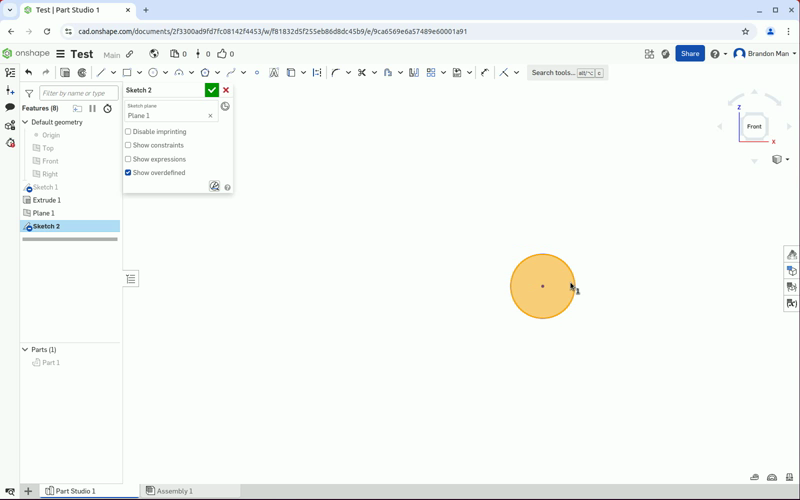
scroll(-6)
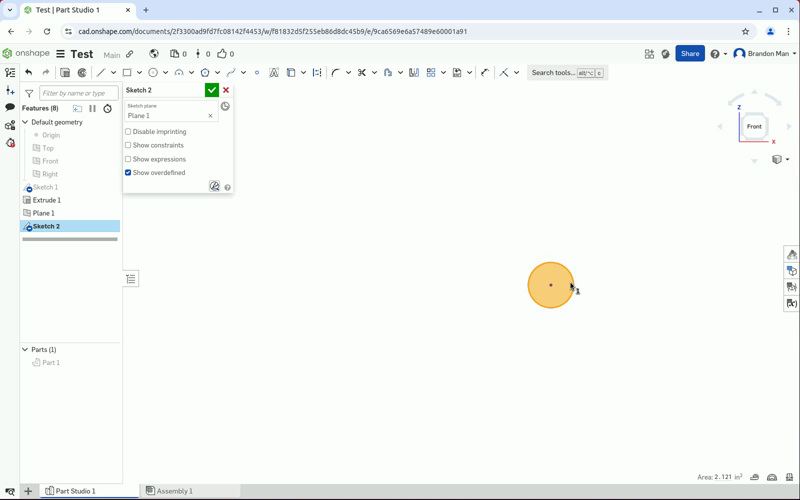
scroll(-6)
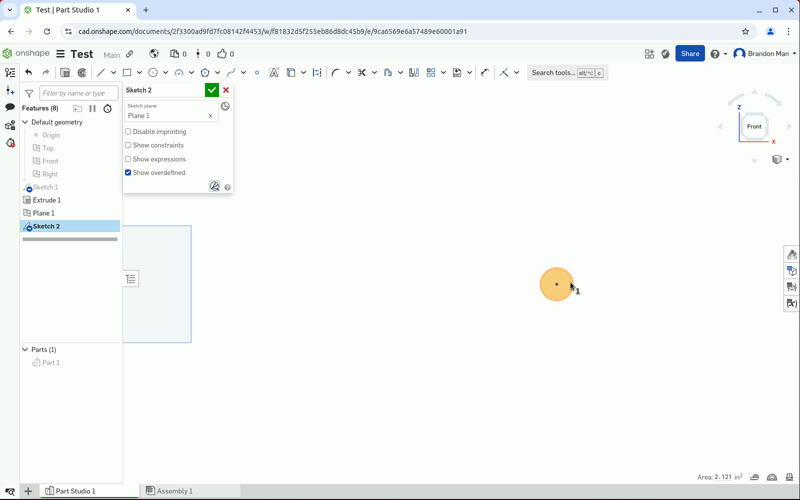
scroll(-6)
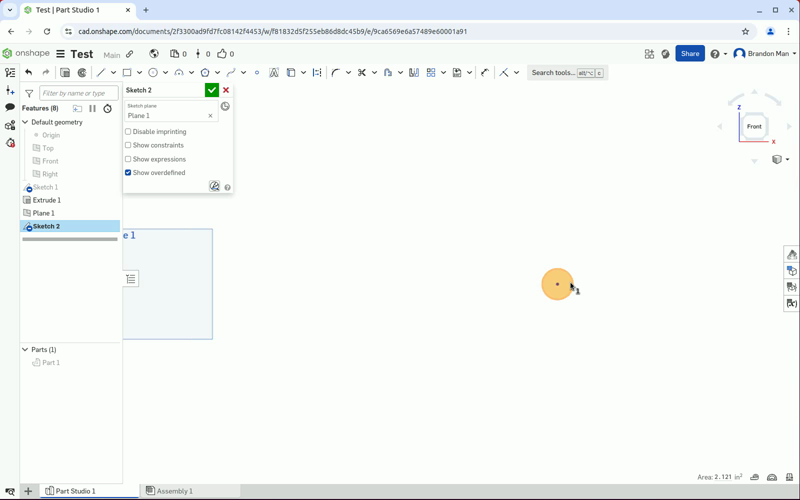
scroll(-6)
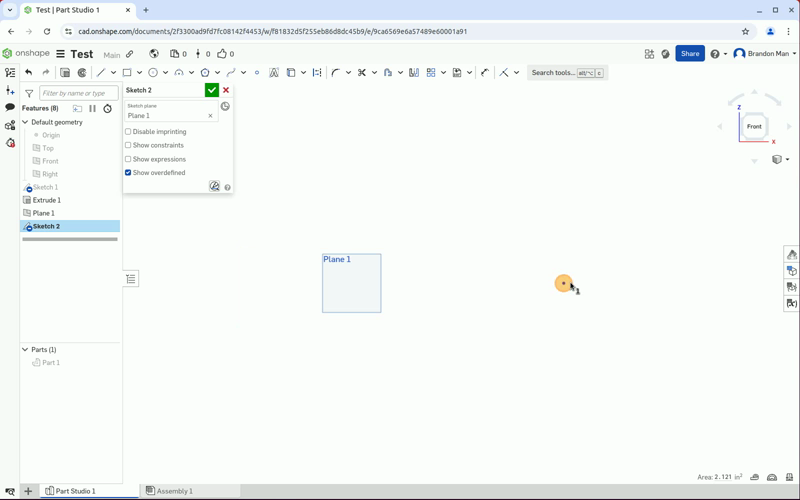
scroll(-6)
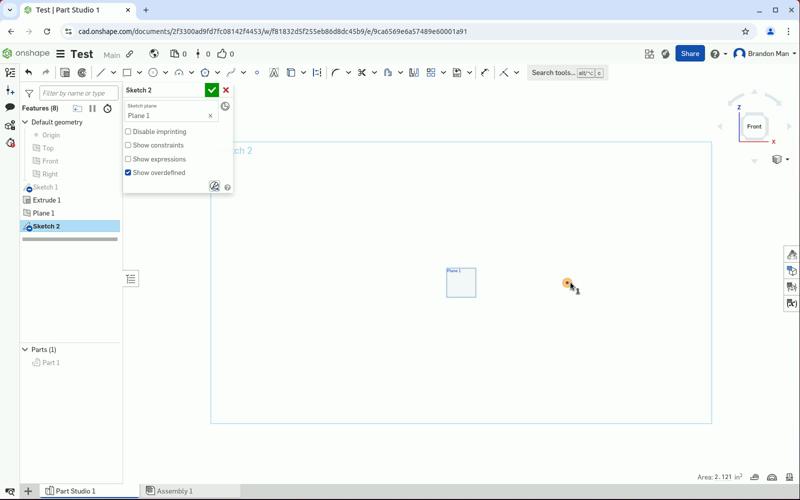
mouse_move(73, 352)
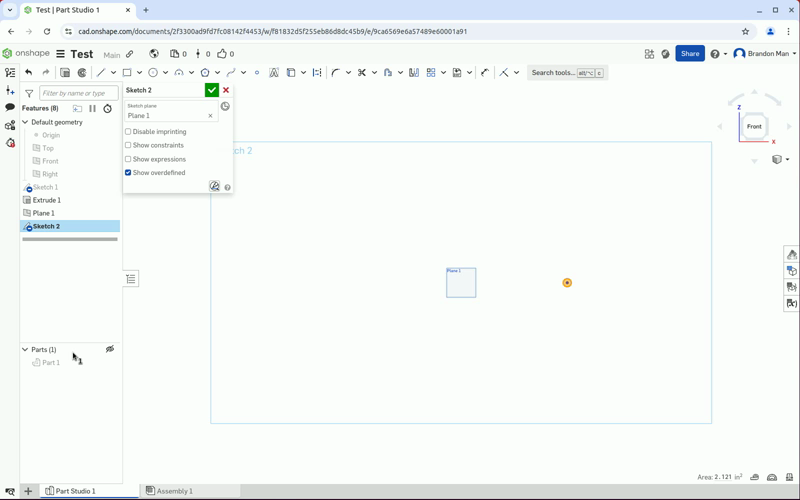
key(shift+y)
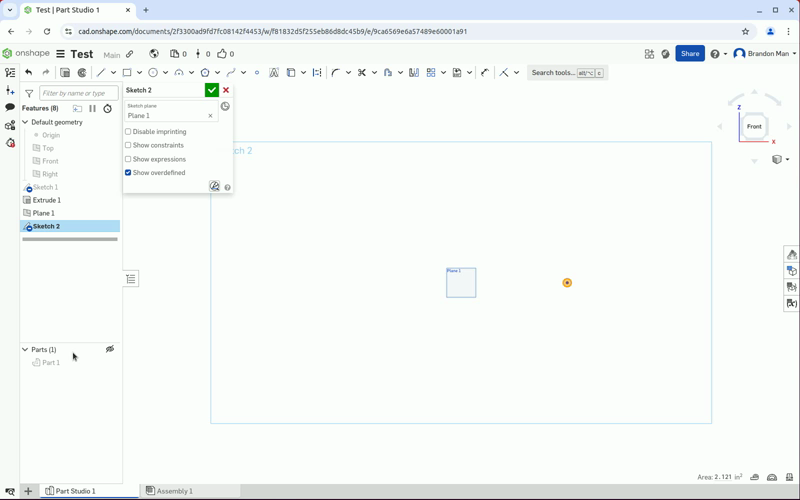
key(shift+e)
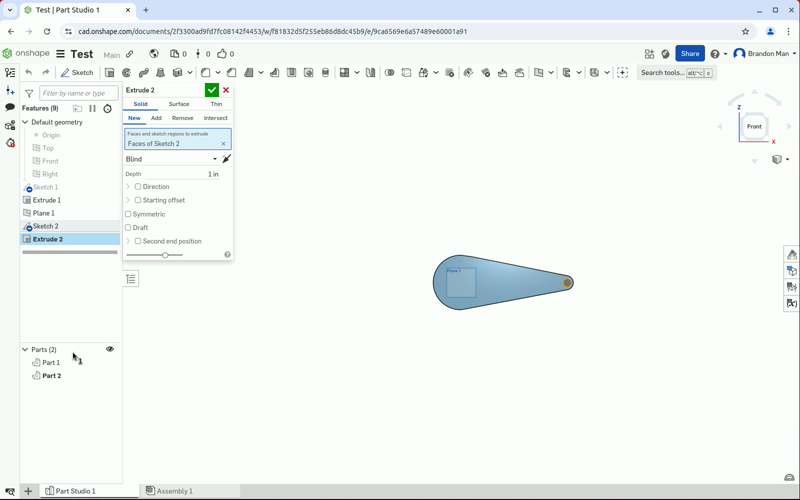
mouse_move(143, 106)
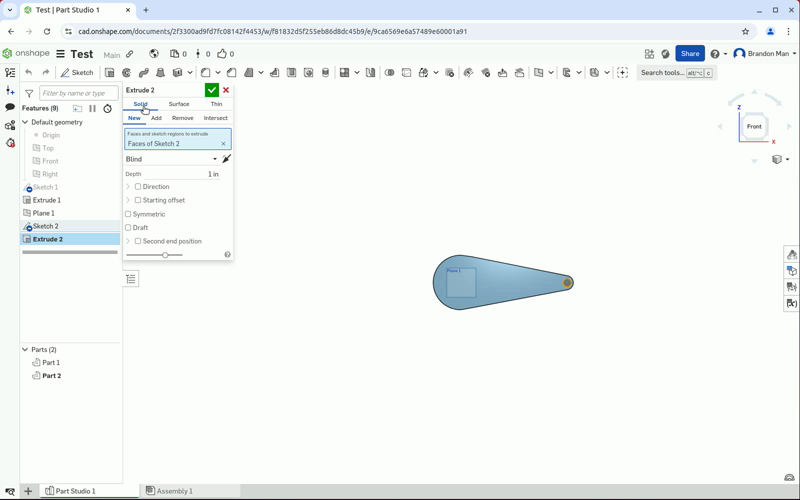
click(143, 106)
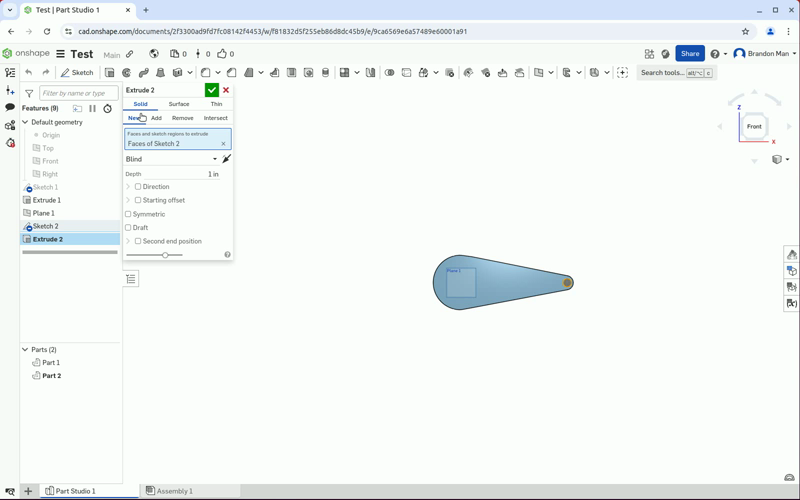
mouse_move(137, 120)
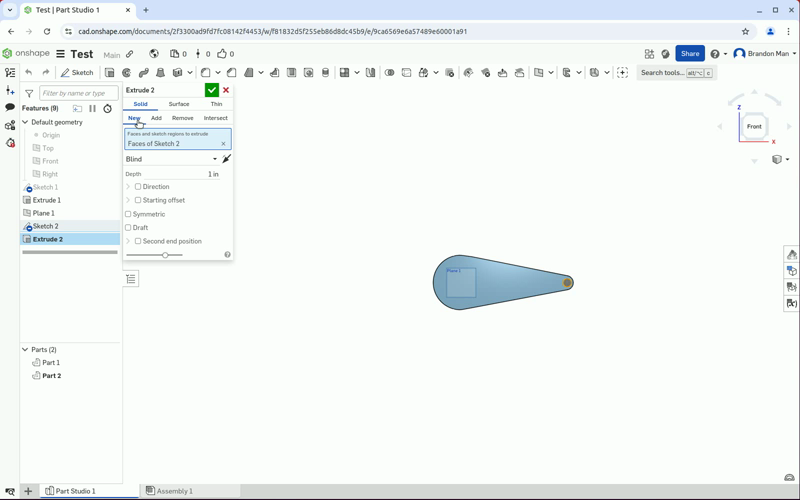
click(137, 120)
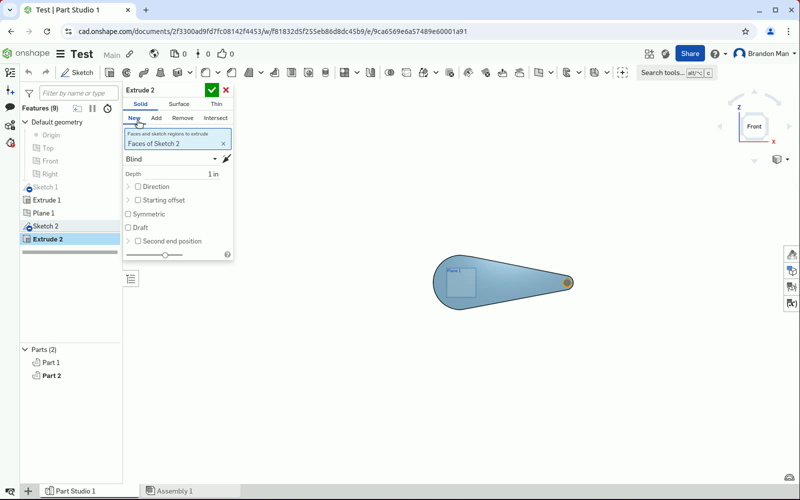
key(tab, 4)
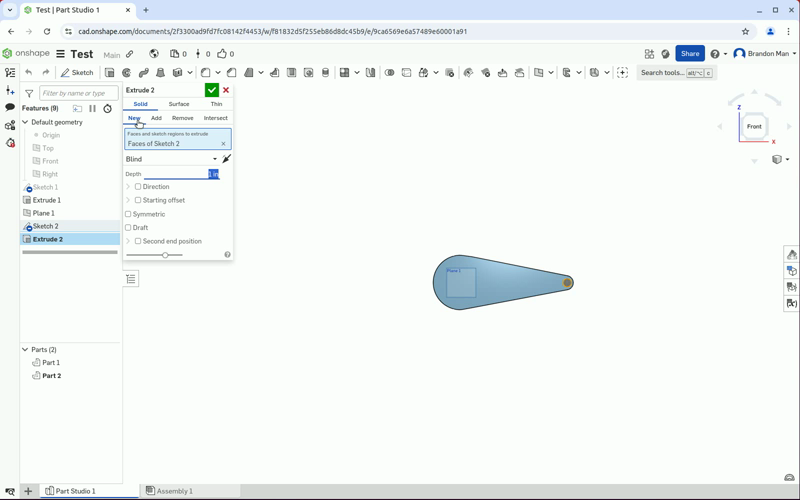
text(1.444)
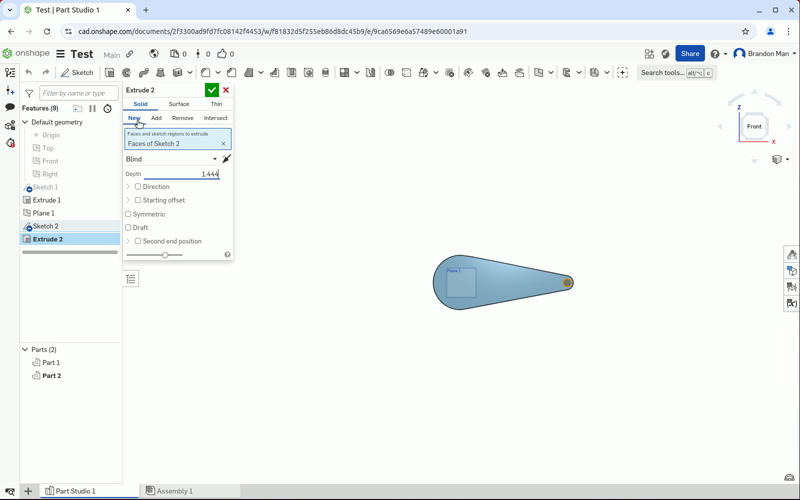
key(enter)
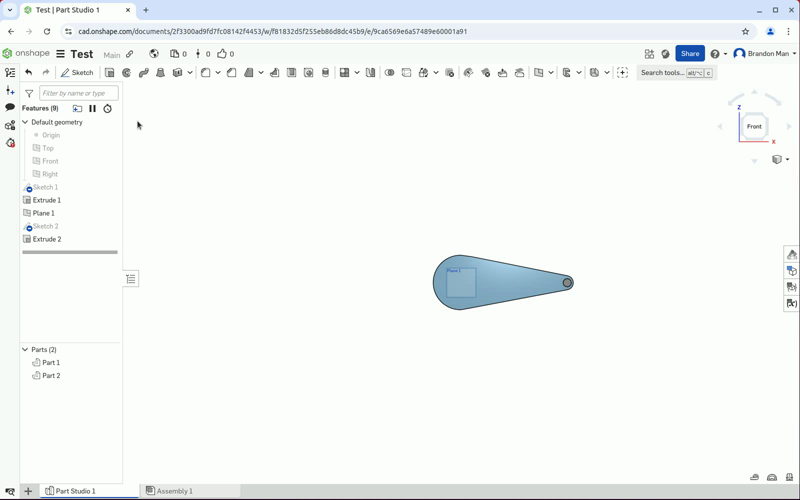
key(shift+h)
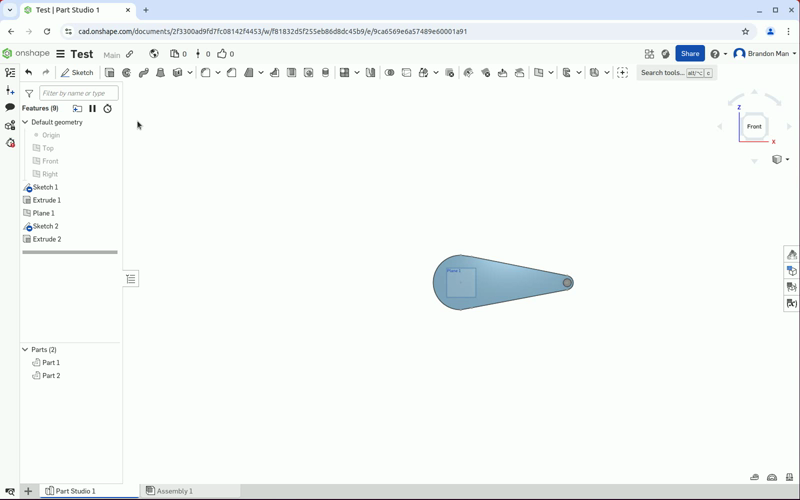
key(shift+h)
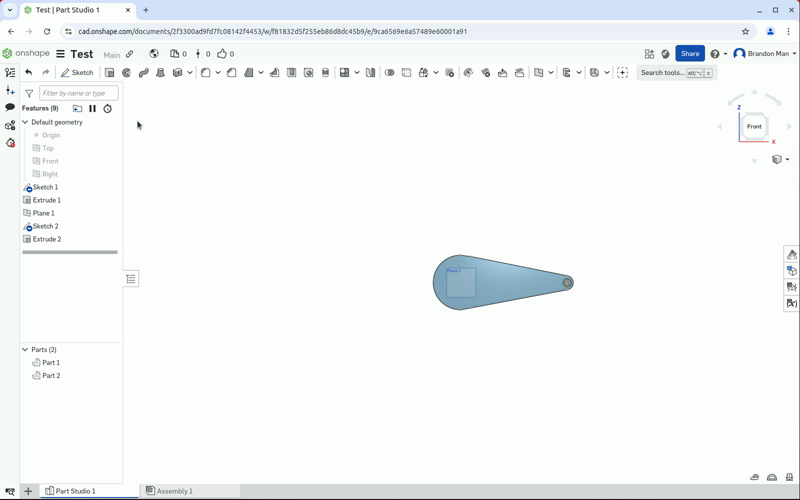
key(shift+7)
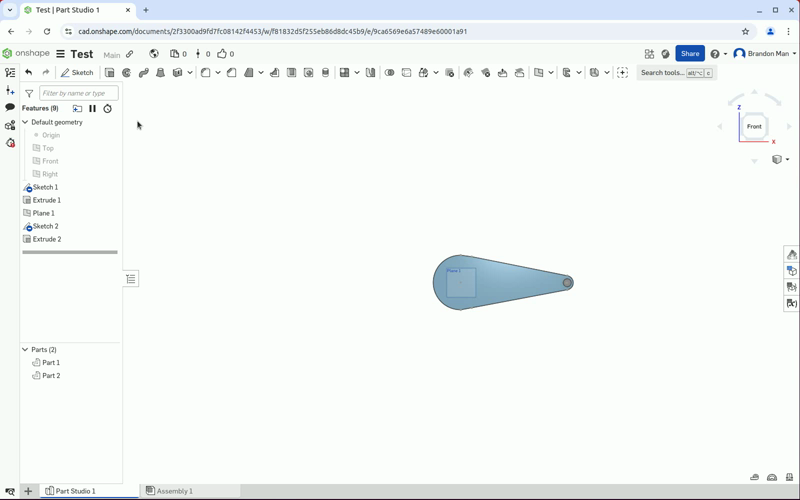
key(left, 2)
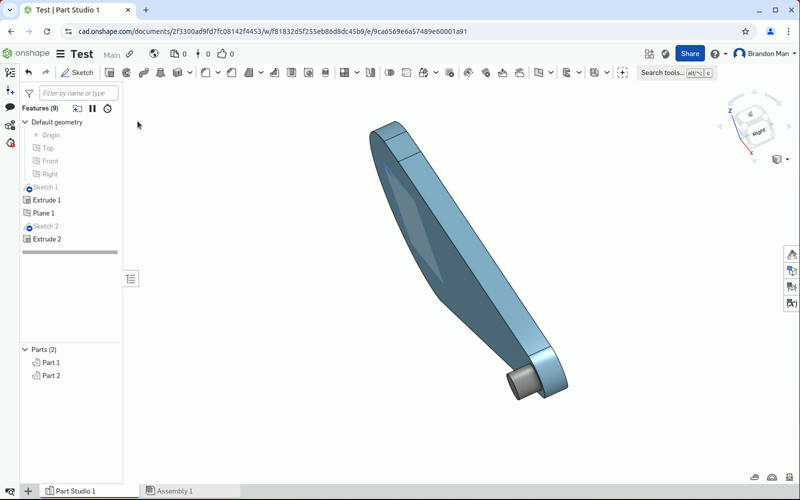
key(down, 2)
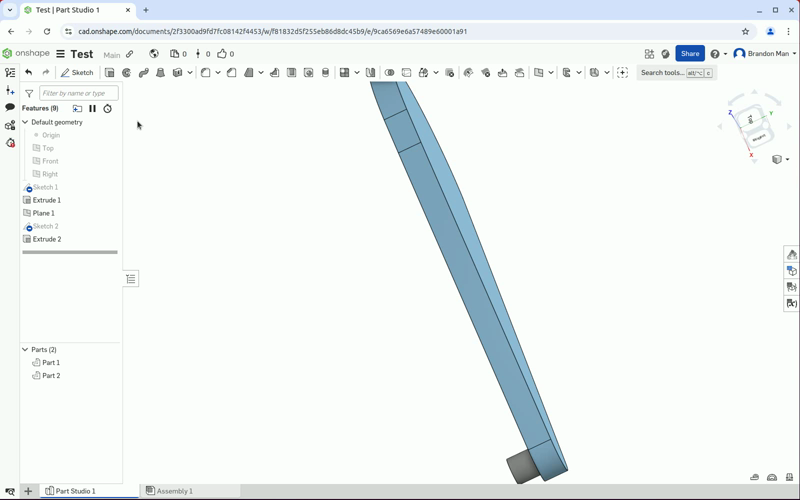
key(up, 2)
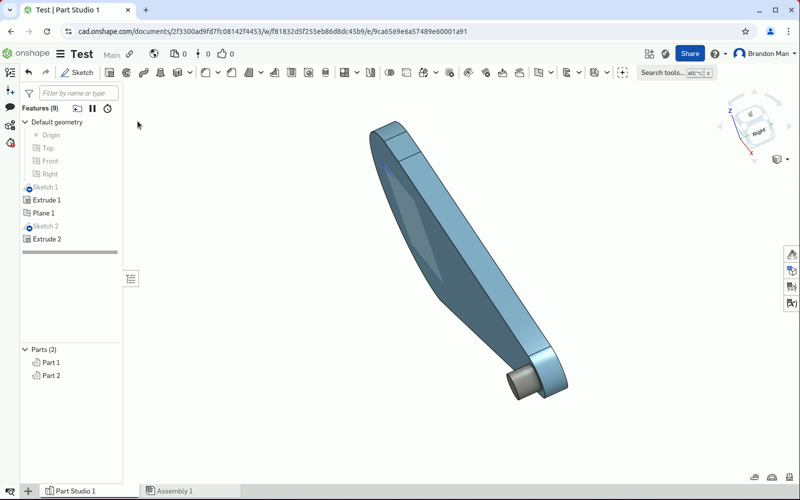
key(right, 2)
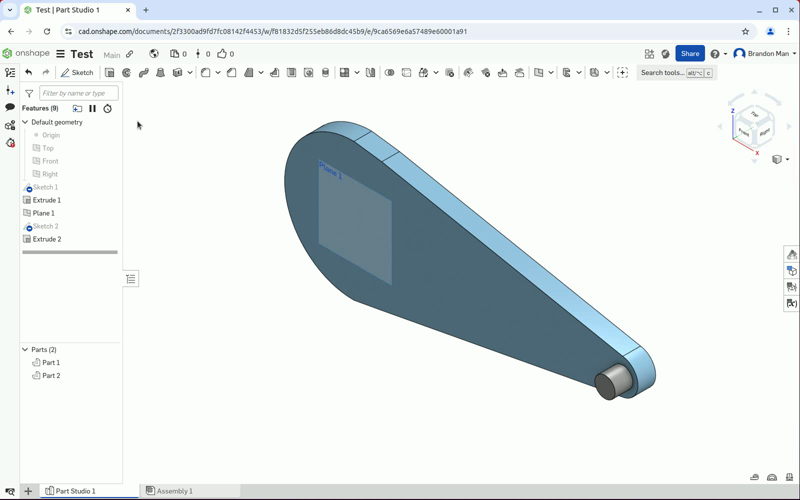
mouse_move(73, 189)
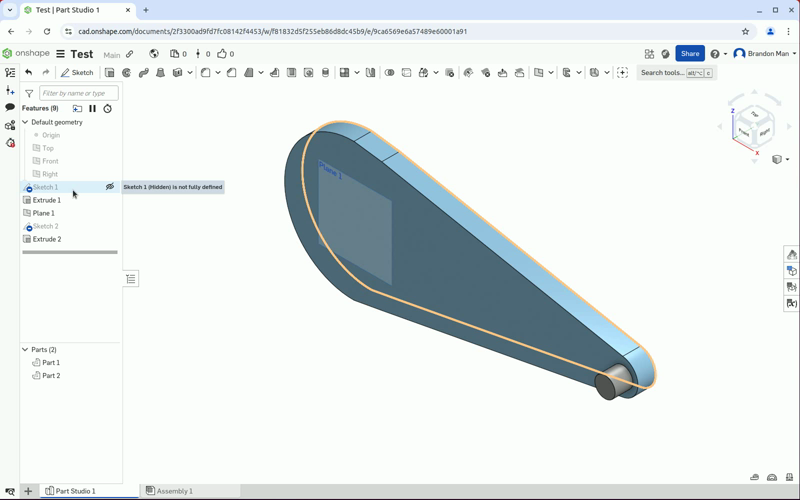
click(73, 189)